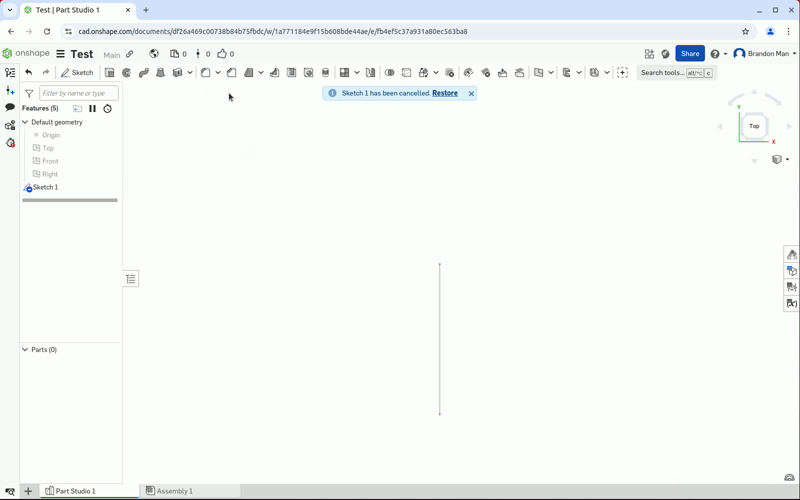
key(shift+h)
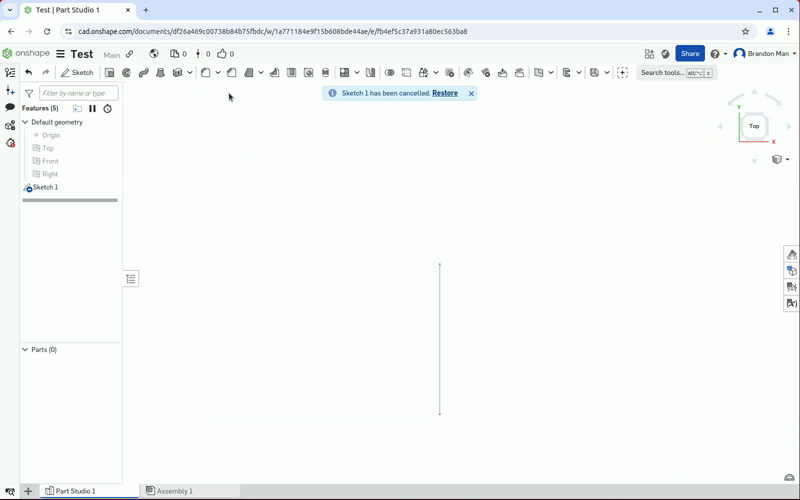
key(shift+s)
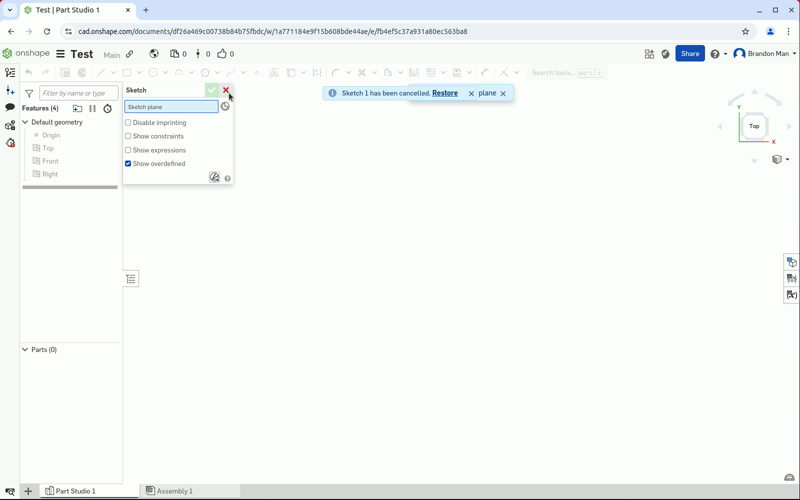
mouse_move(73, 150)
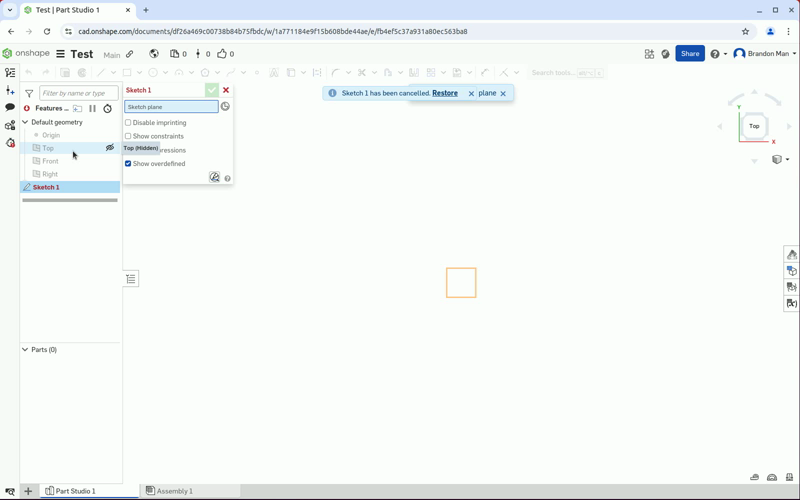
click(73, 150)
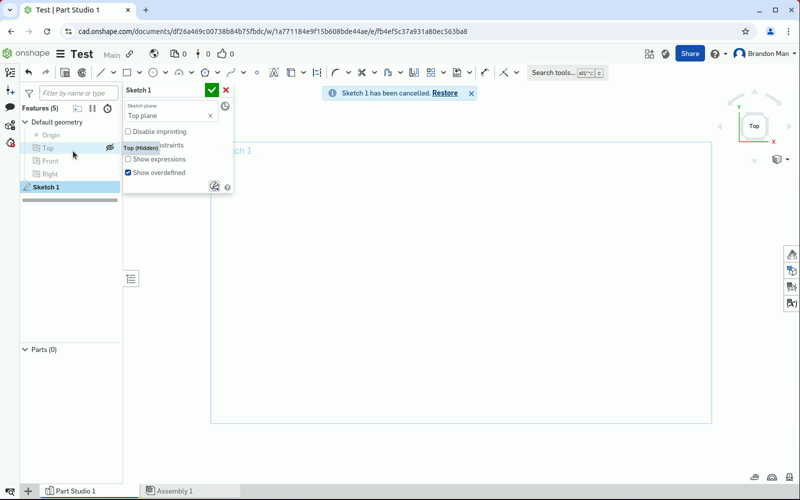
mouse_move(73, 352)
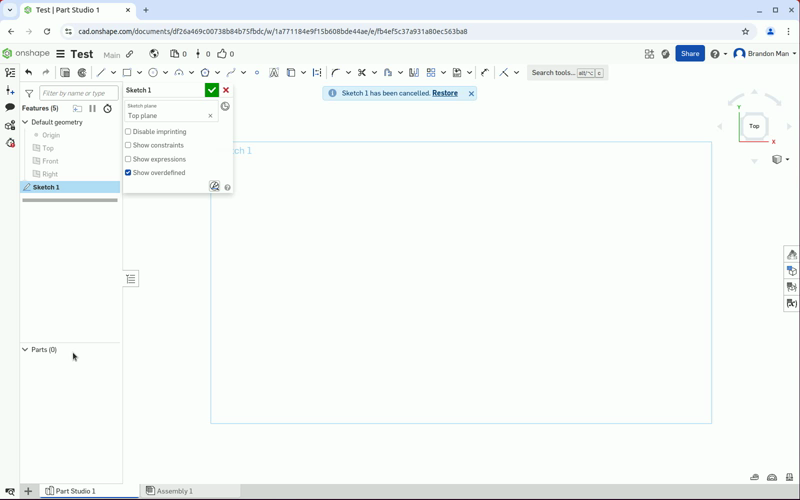
key(y)
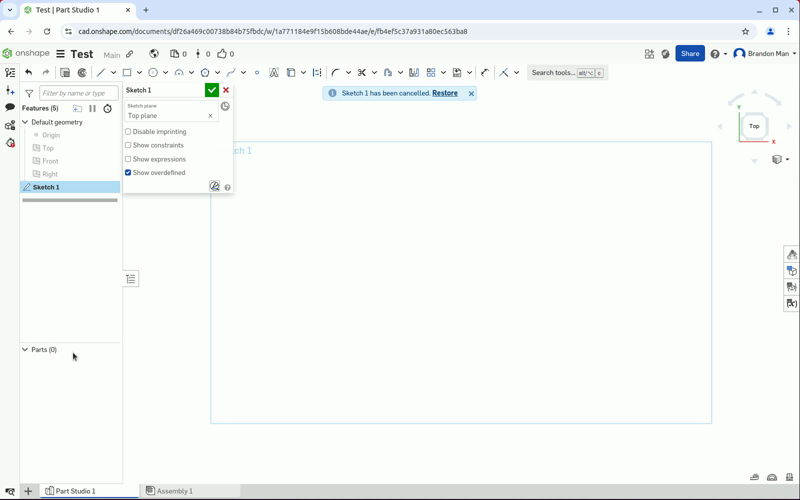
key(l)
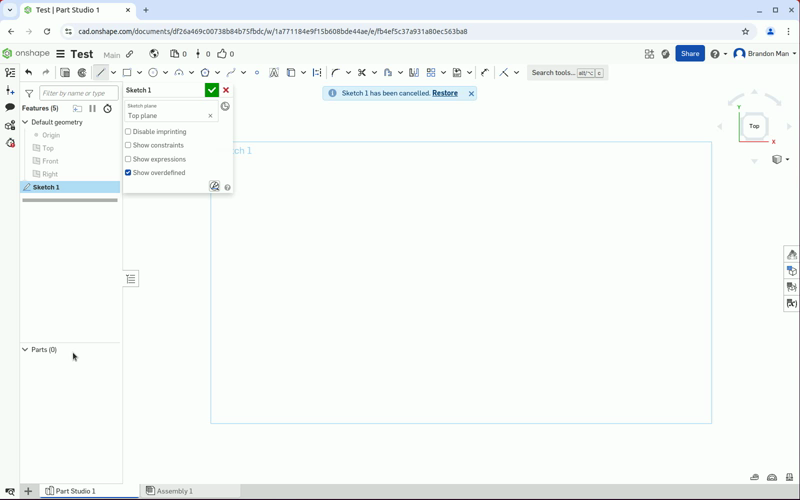
key_down(shift)
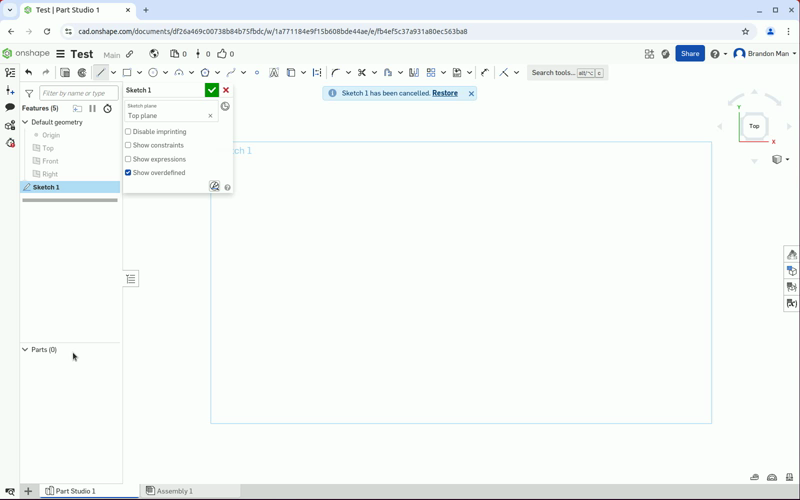
mouse_move(397, 395)
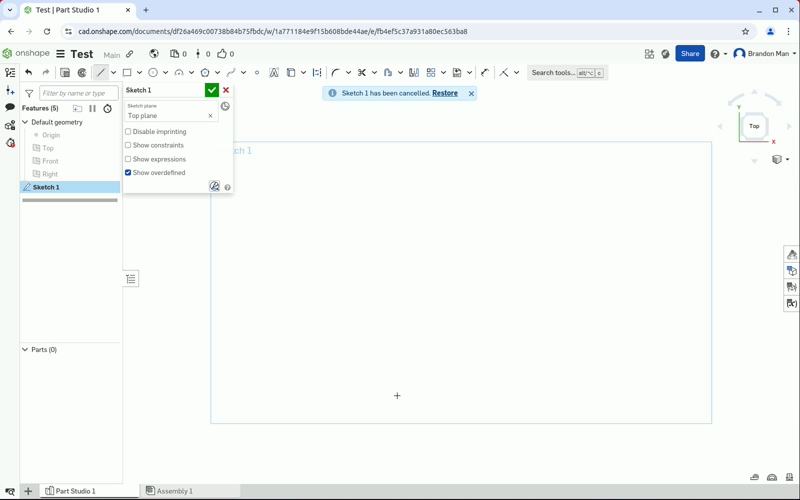
click(397, 395)
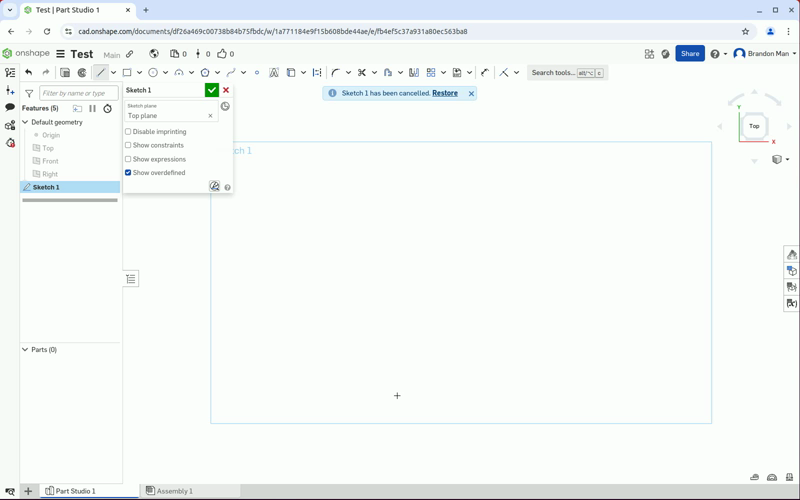
key_up(shift)
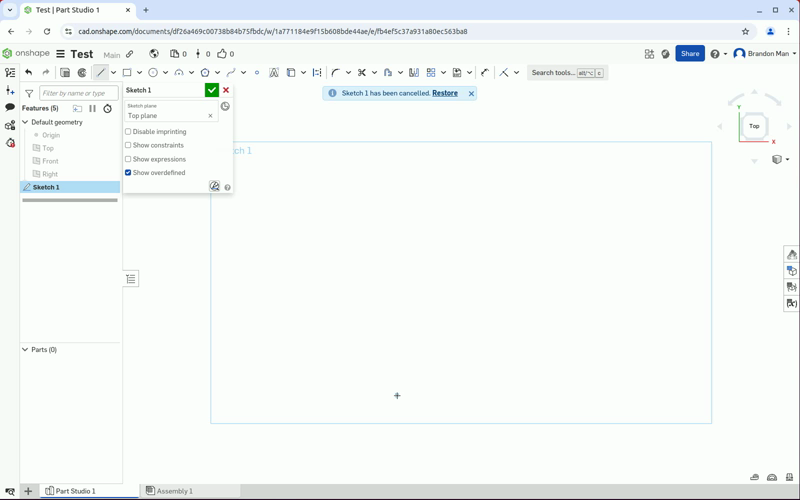
key_down(shift)
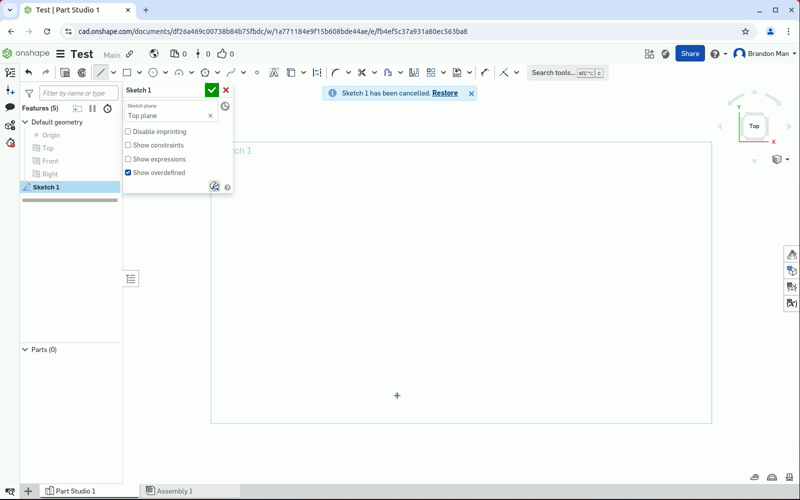
mouse_move(427, 395)
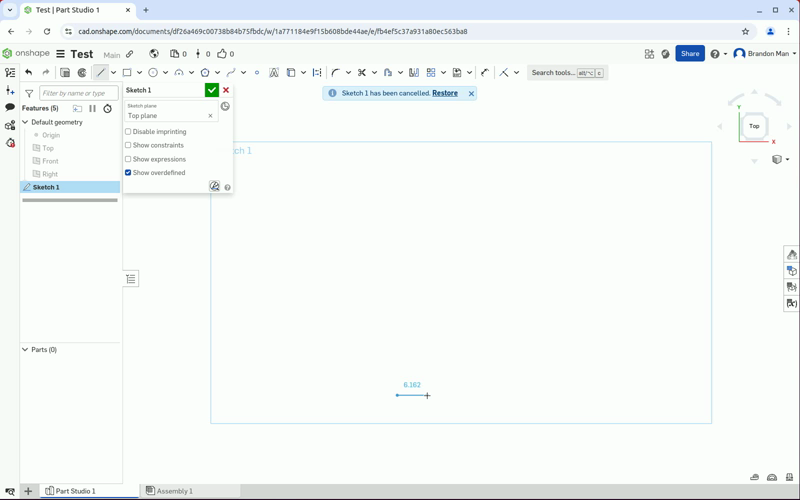
mouse_move(432, 395)
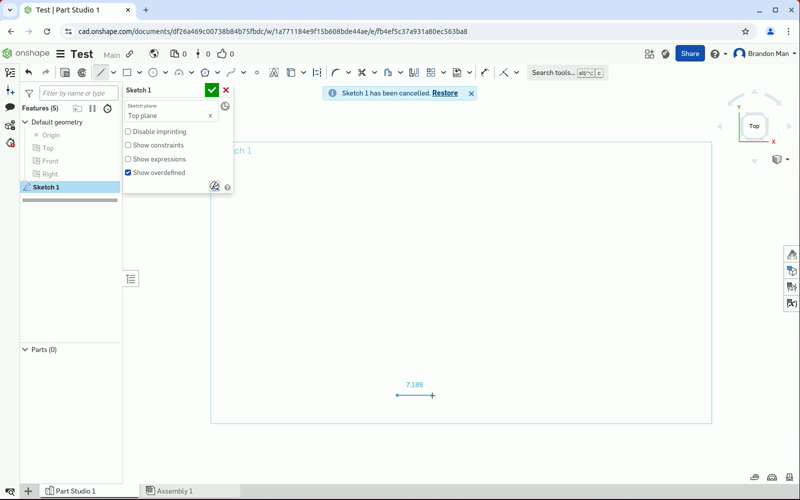
click(432, 395)
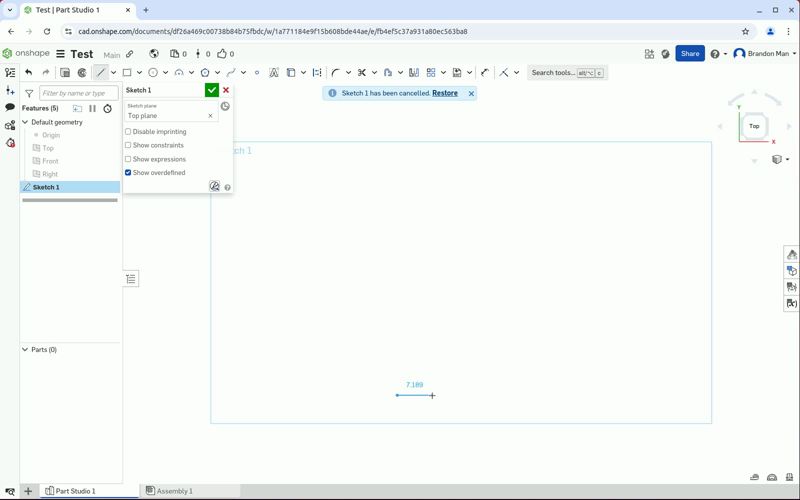
key_up(shift)
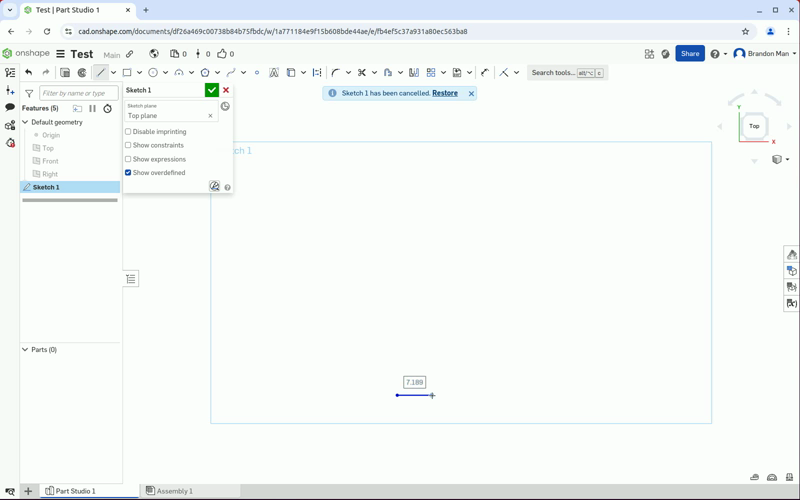
key_down(shift)
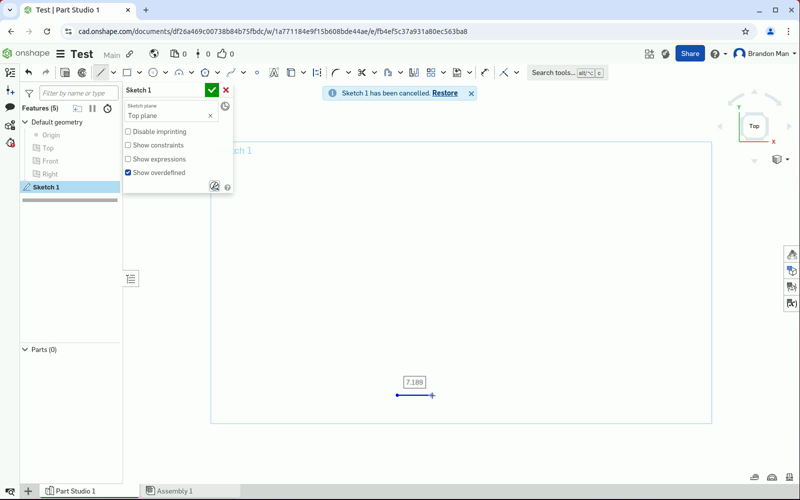
mouse_move(462, 395)
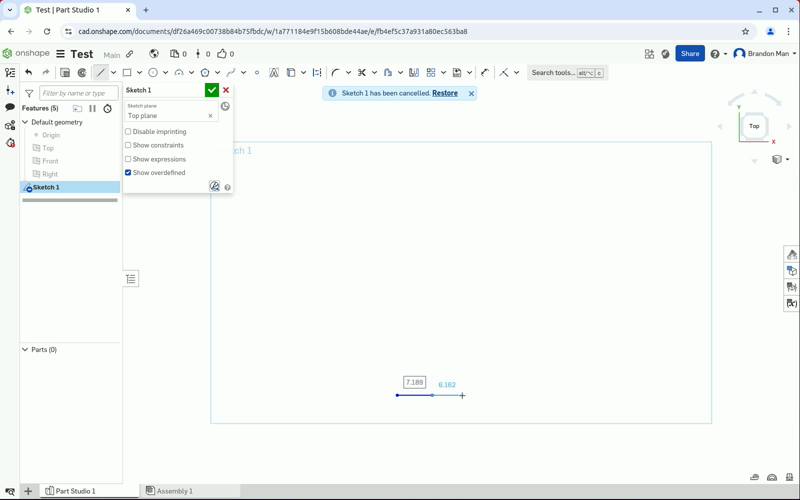
mouse_move(432, 360)
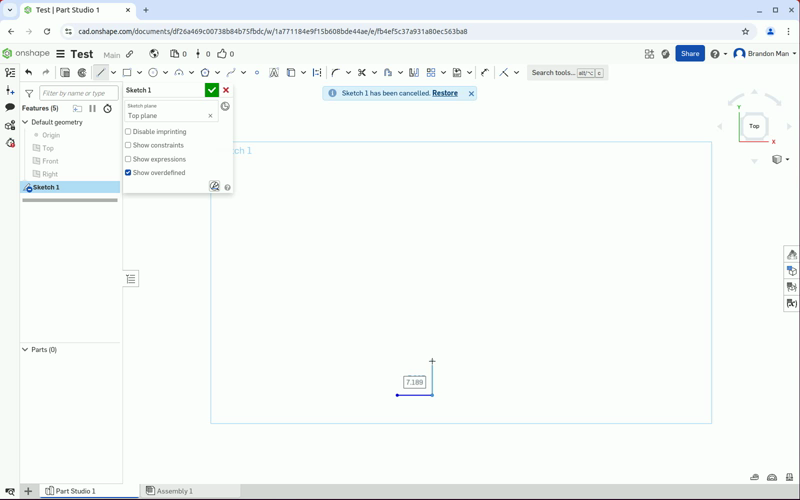
click(432, 360)
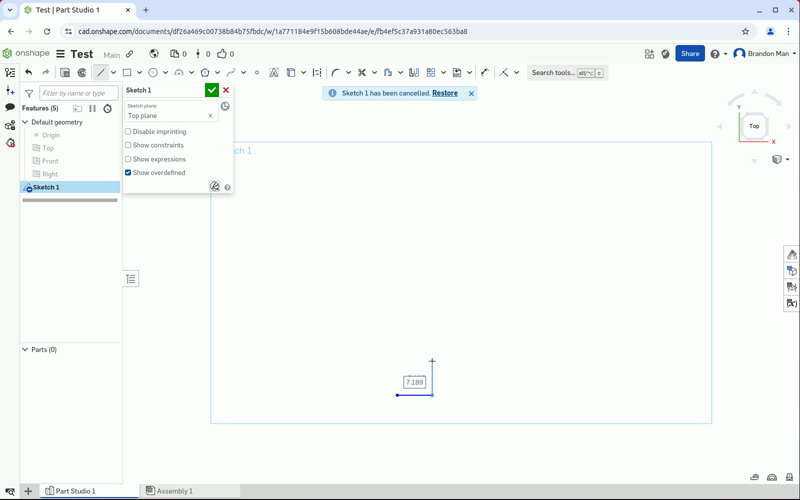
key_up(shift)
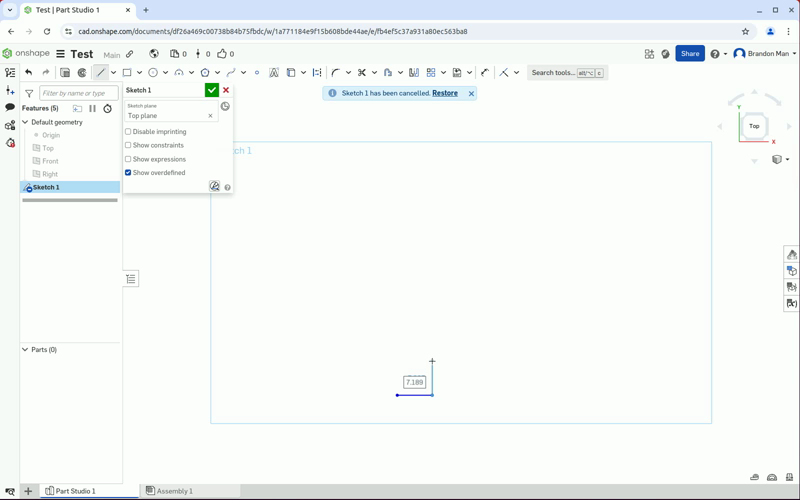
key_down(shift)
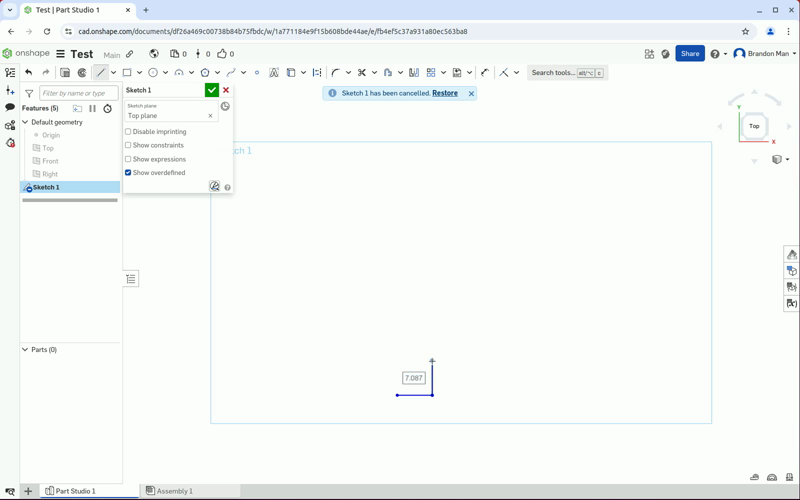
mouse_move(462, 360)
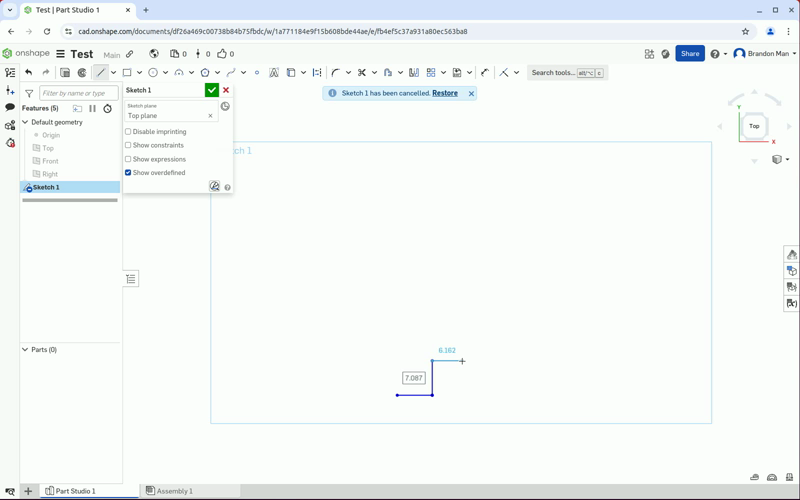
mouse_move(397, 360)
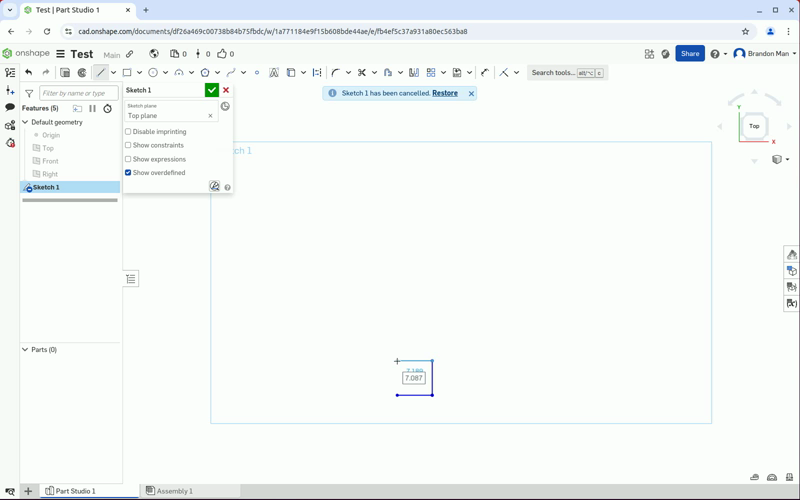
click(397, 360)
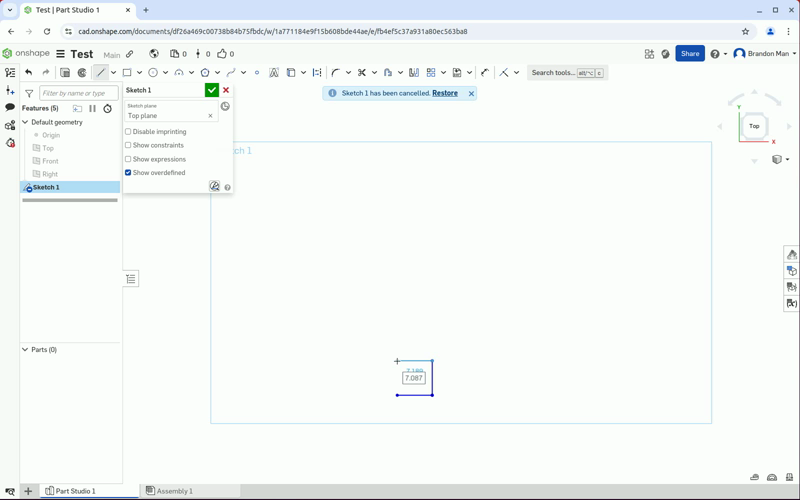
key_up(shift)
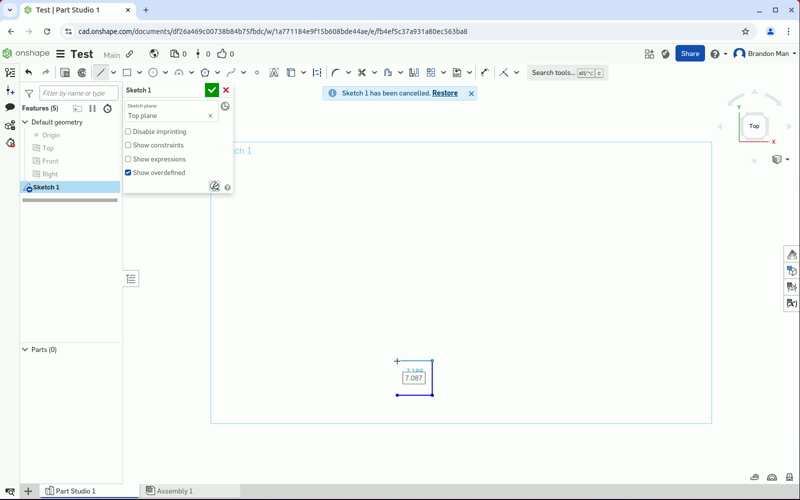
mouse_move(427, 360)
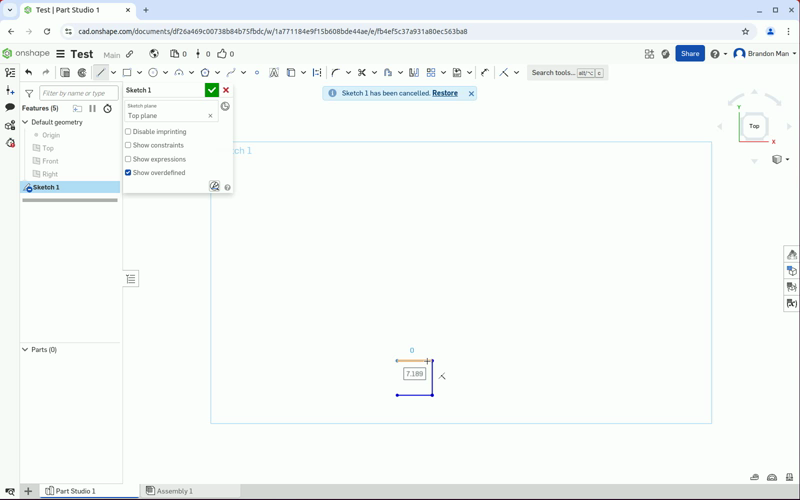
key_down(shift)
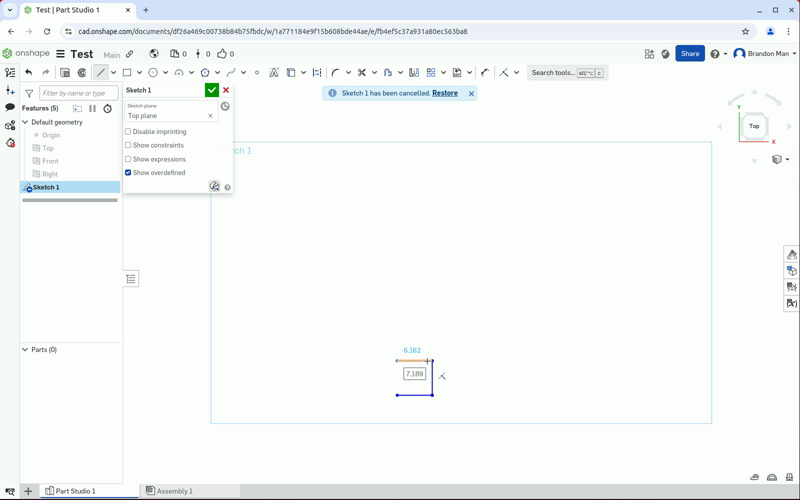
mouse_move(397, 395)
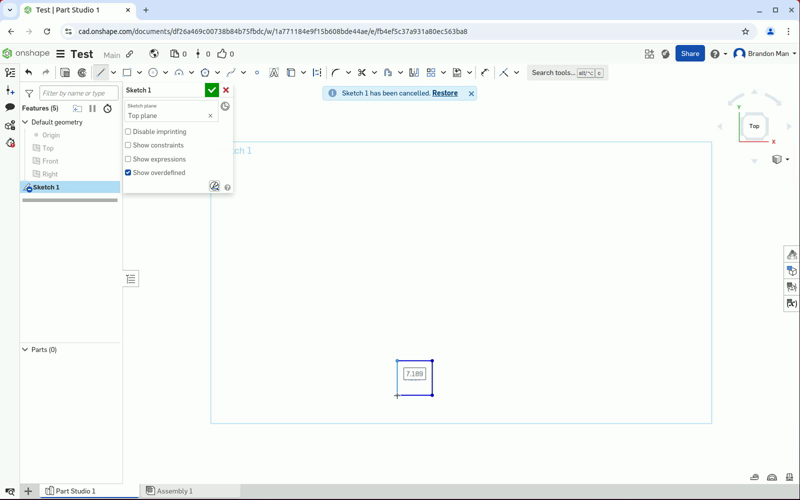
key_up(shift)
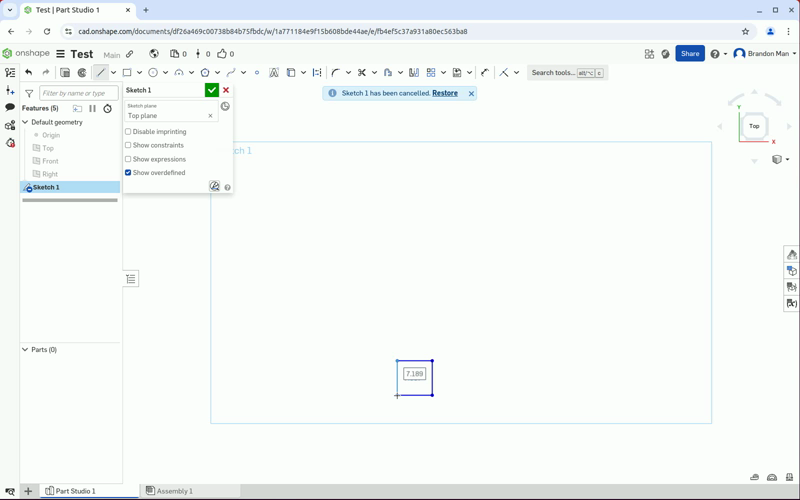
click(397, 395)
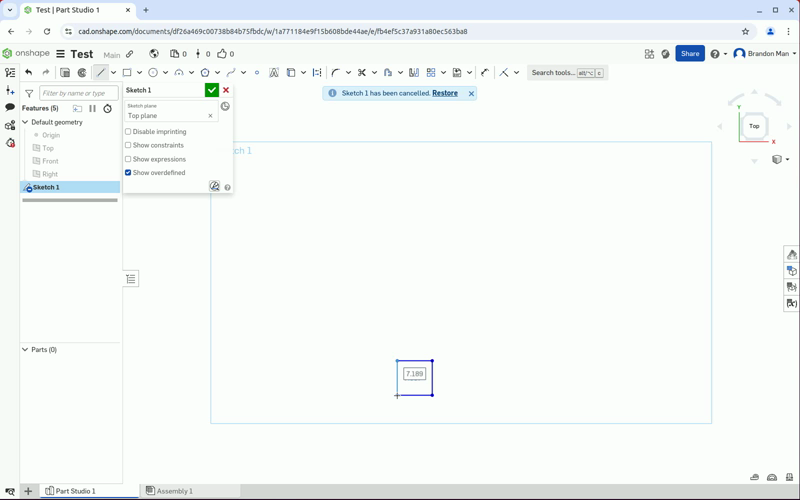
key(esc)
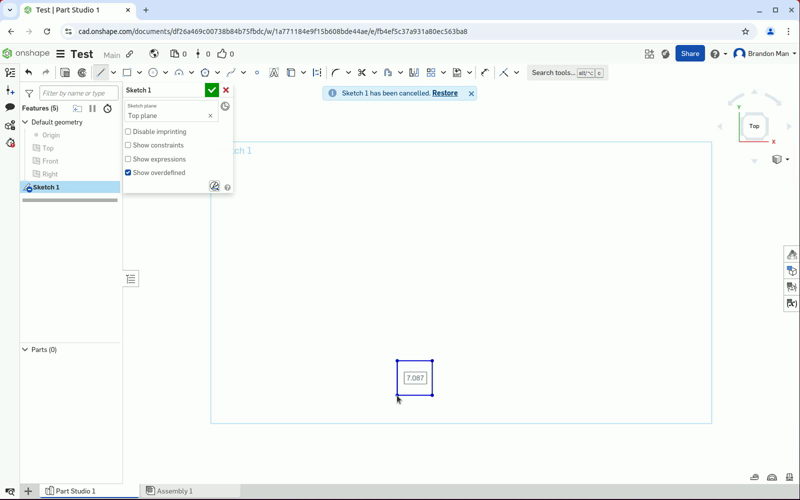
mouse_move(424, 386)
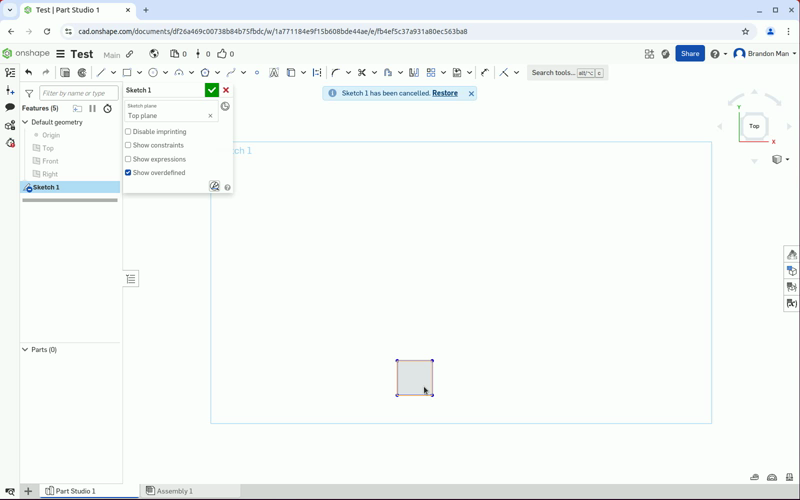
scroll(6)
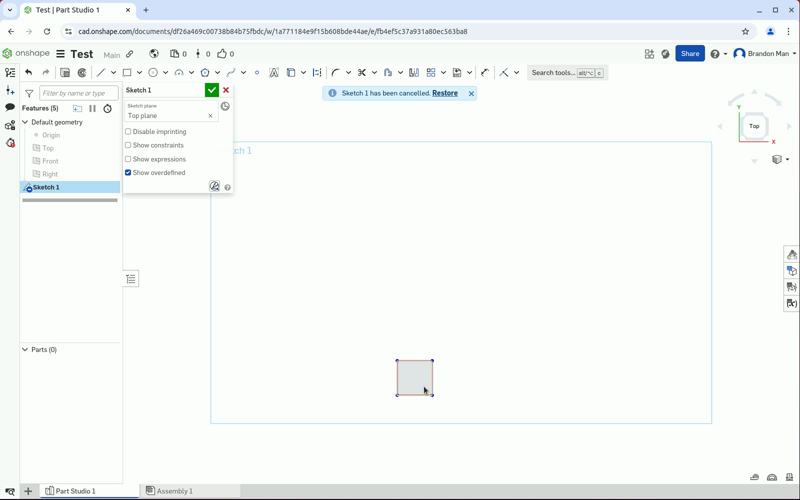
scroll(6)
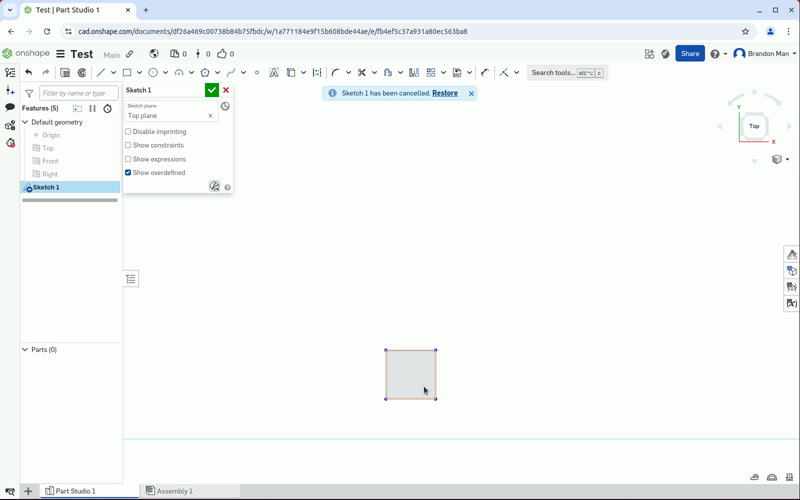
scroll(6)
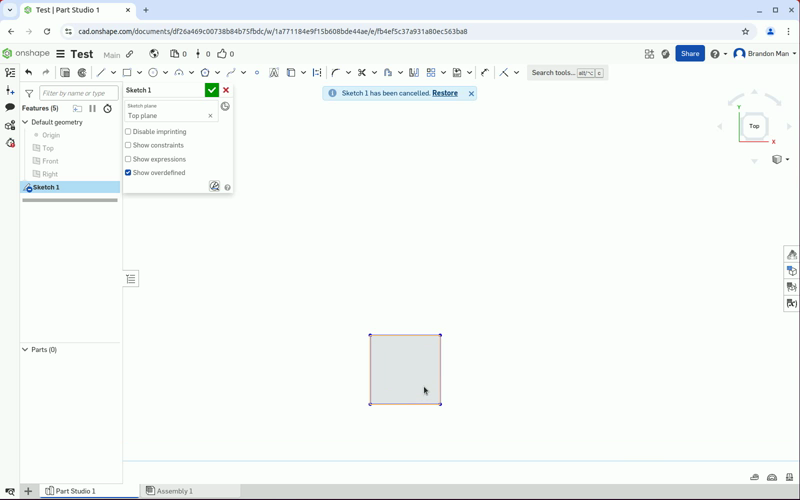
scroll(6)
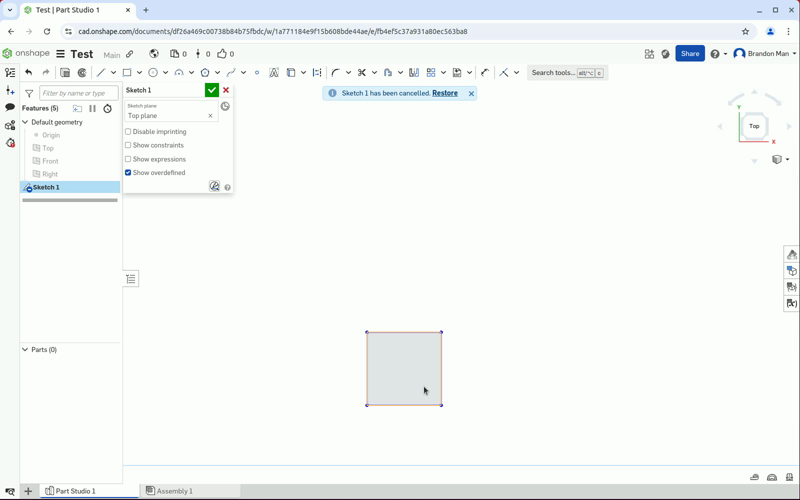
scroll(6)
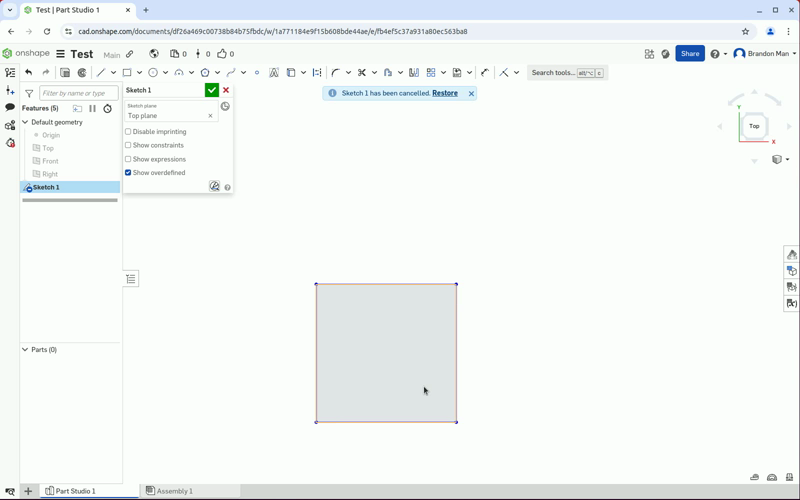
scroll(6)
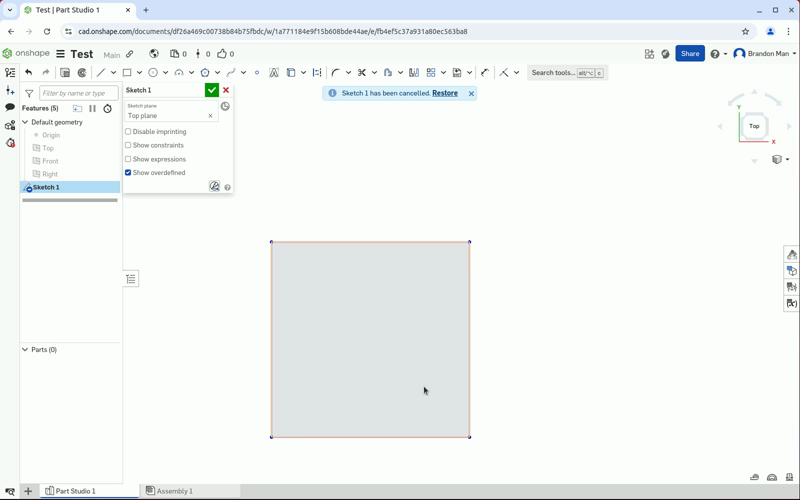
scroll(6)
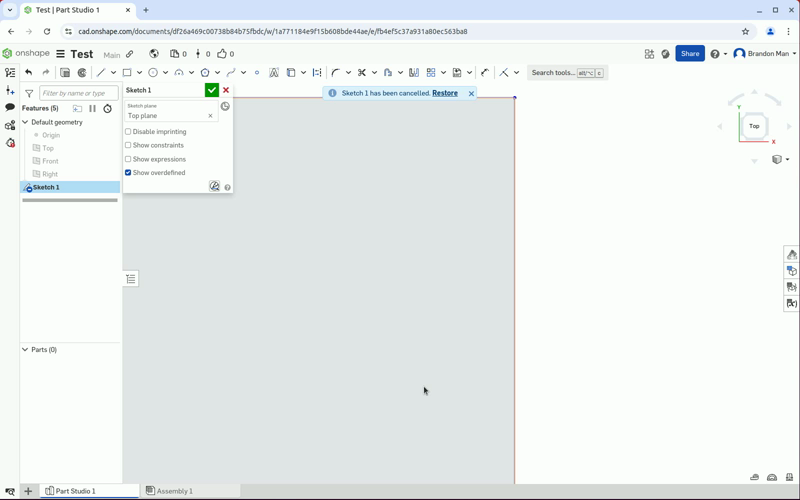
click(424, 386)
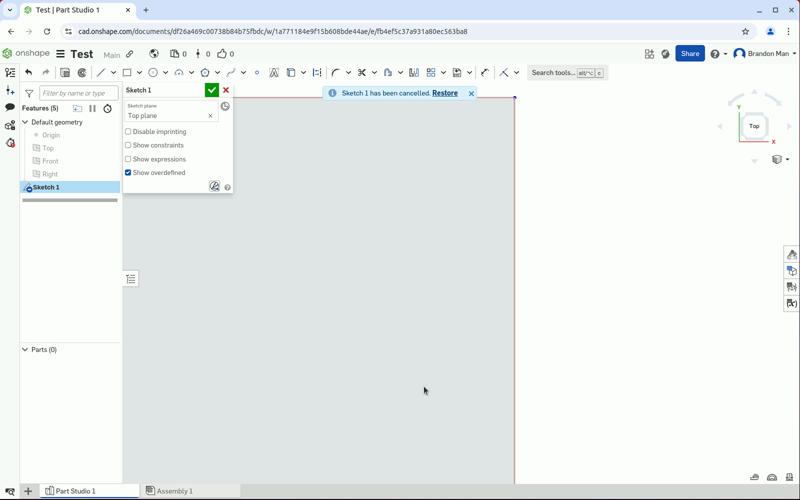
scroll(-6)
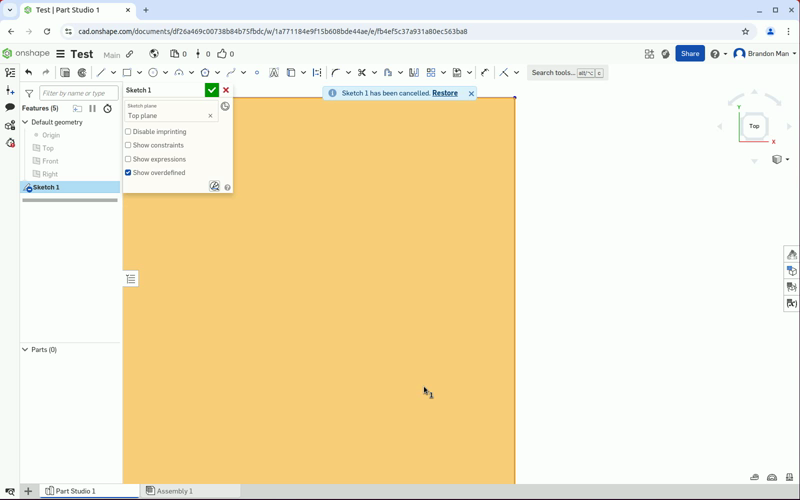
scroll(-6)
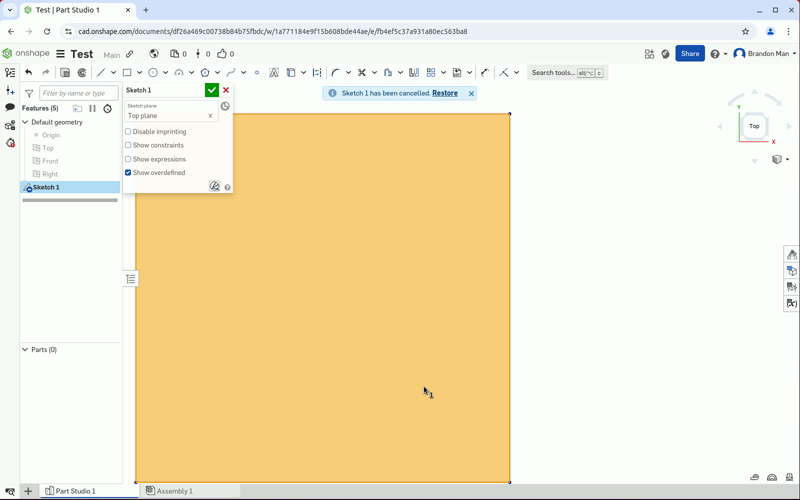
scroll(-6)
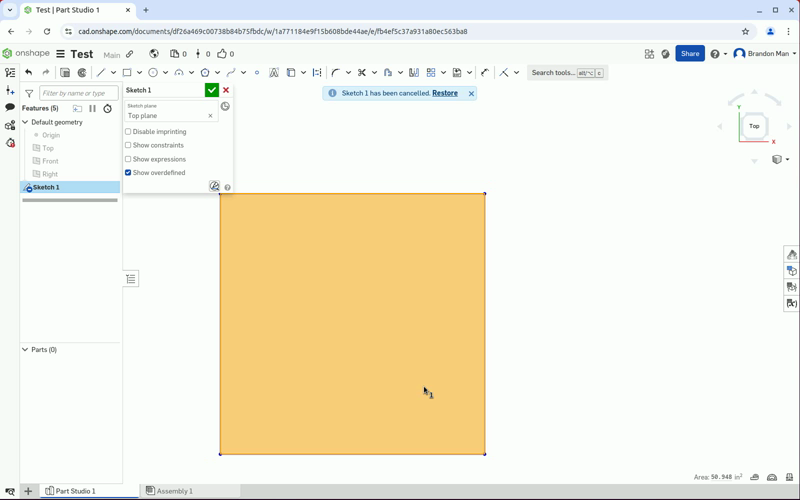
scroll(-6)
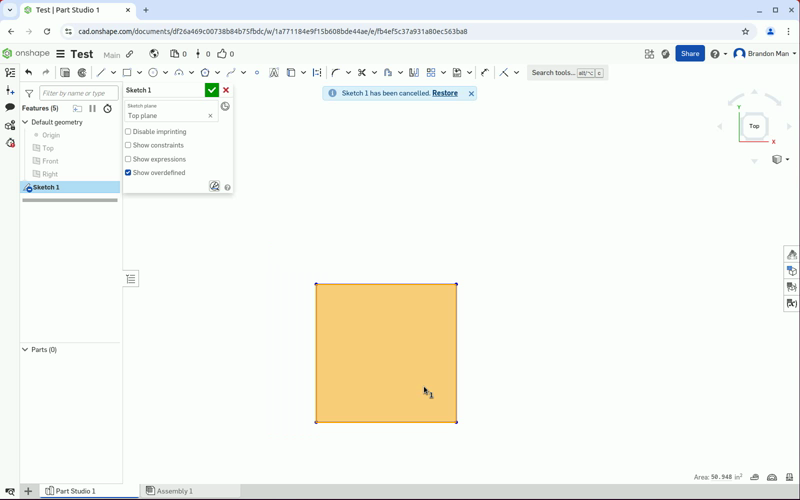
scroll(-6)
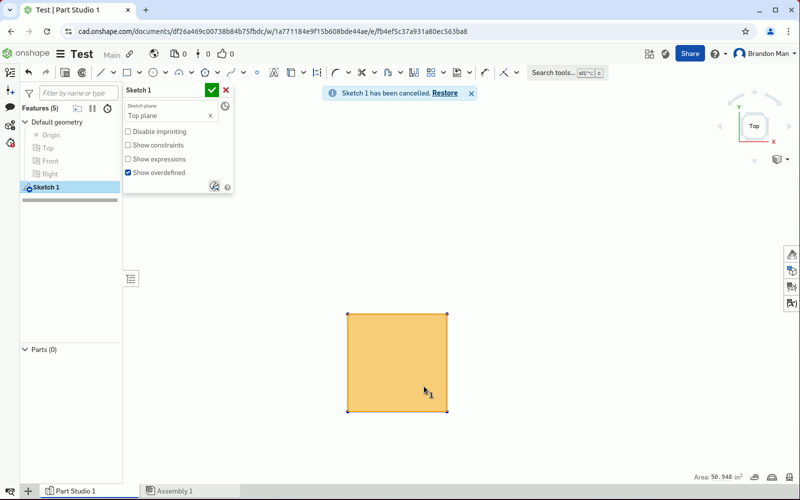
scroll(-6)
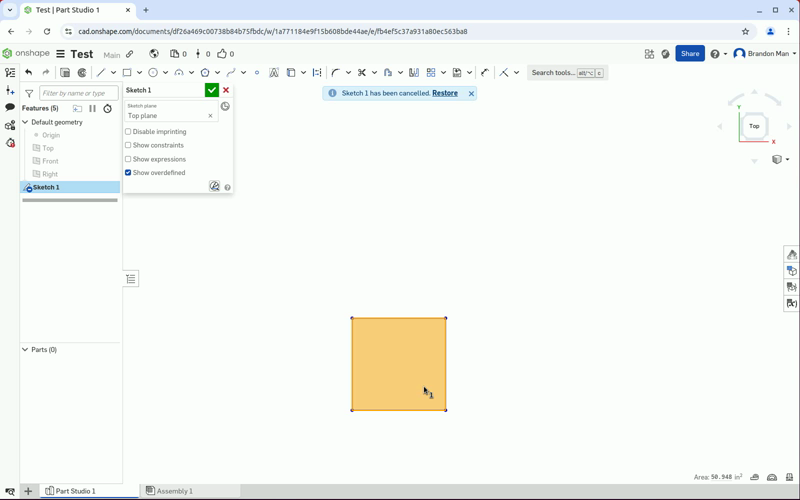
scroll(-6)
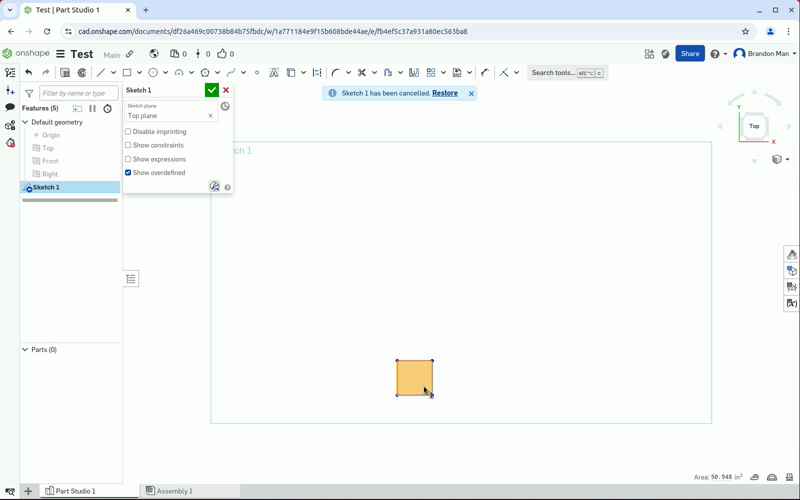
mouse_move(73, 352)
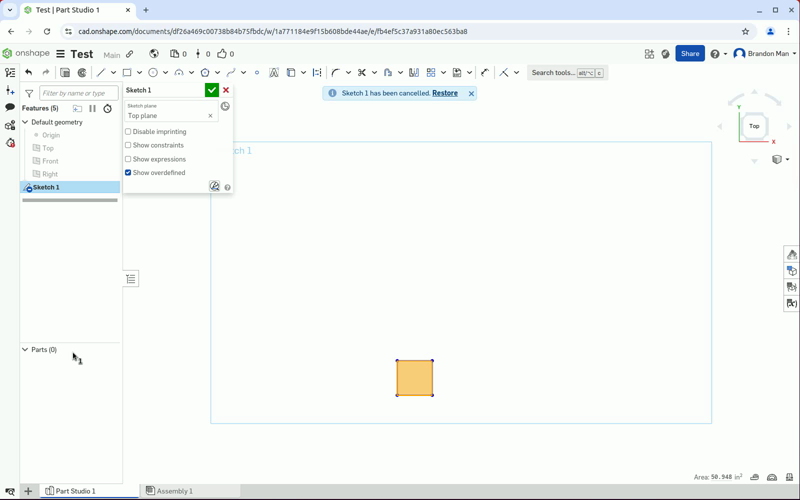
key(shift+y)
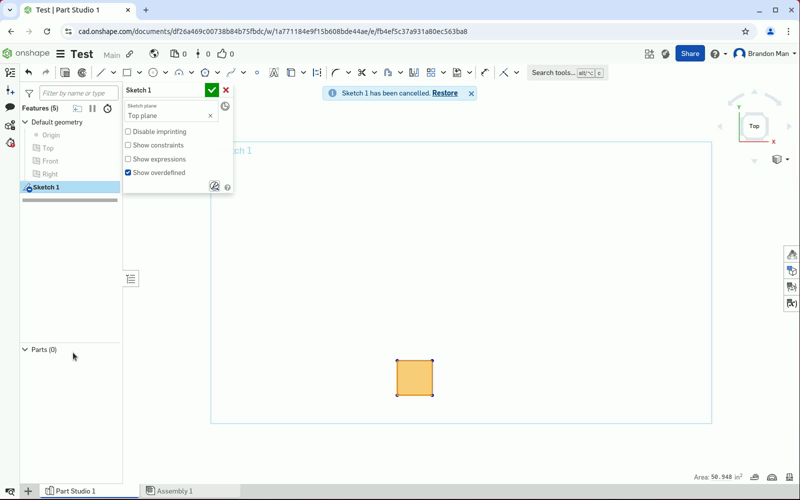
key(shift+e)
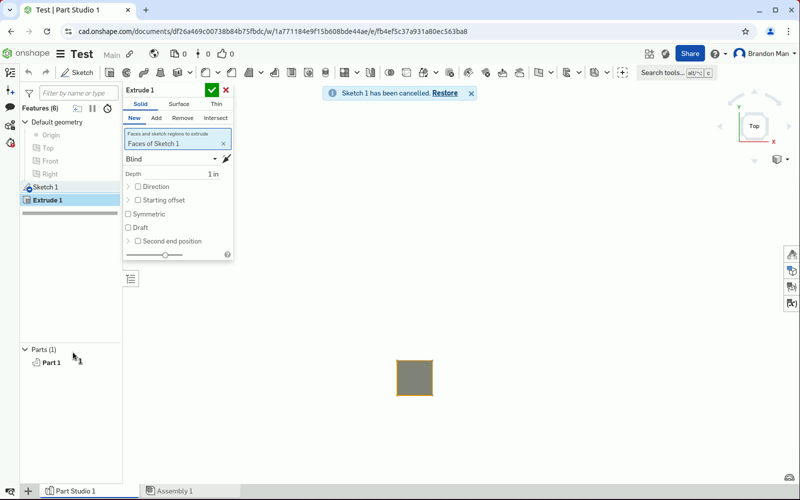
mouse_move(143, 106)
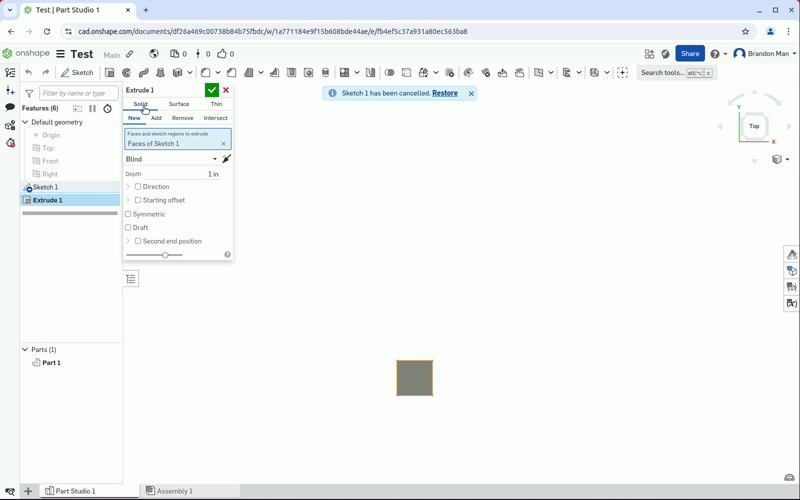
click(143, 106)
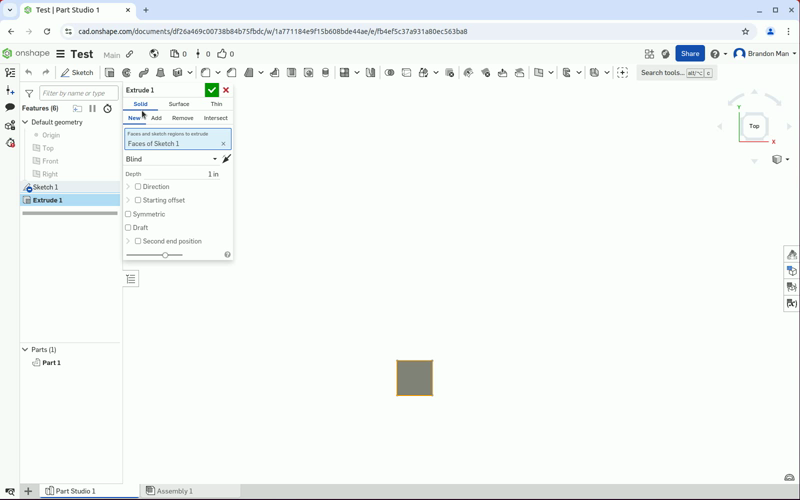
mouse_move(137, 120)
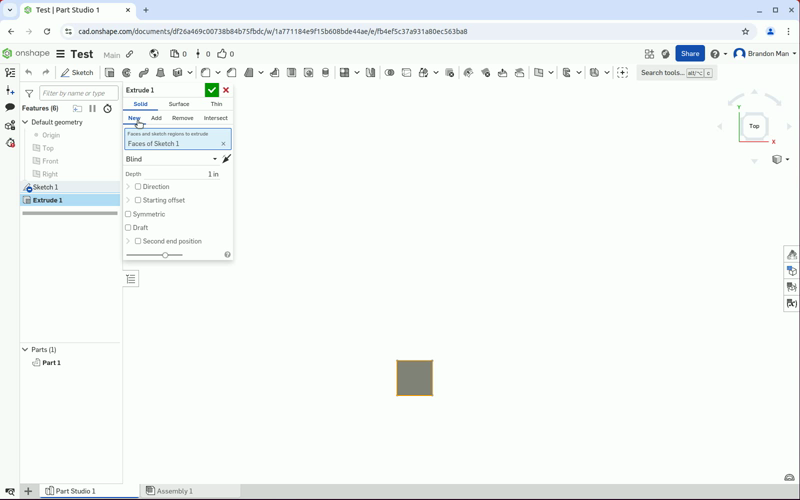
click(137, 120)
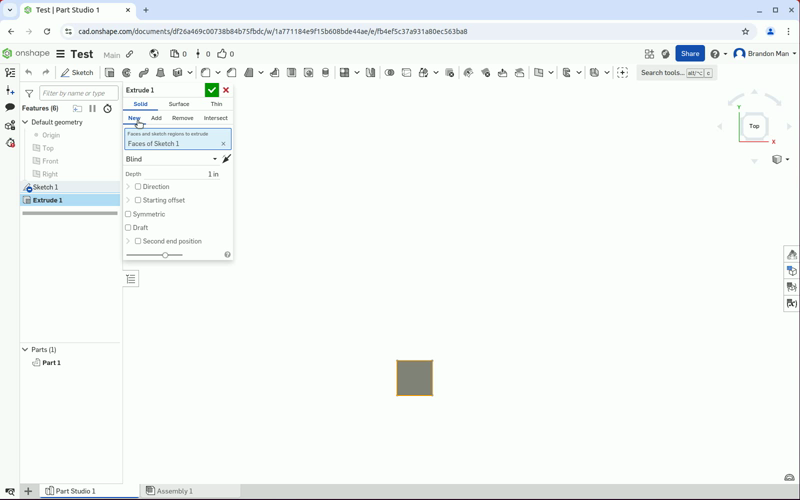
key(tab, 4)
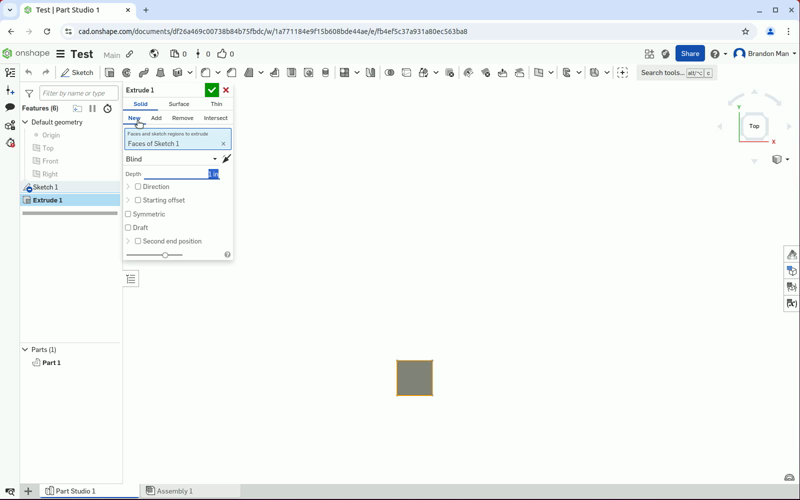
text(1.685)
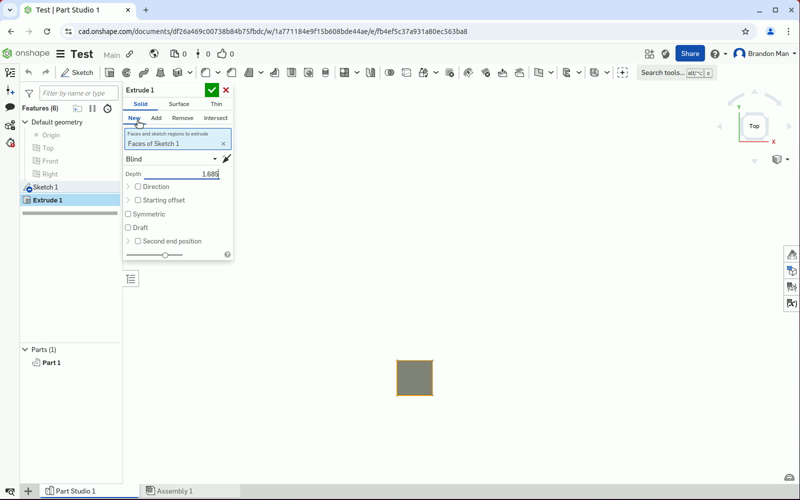
key(enter)
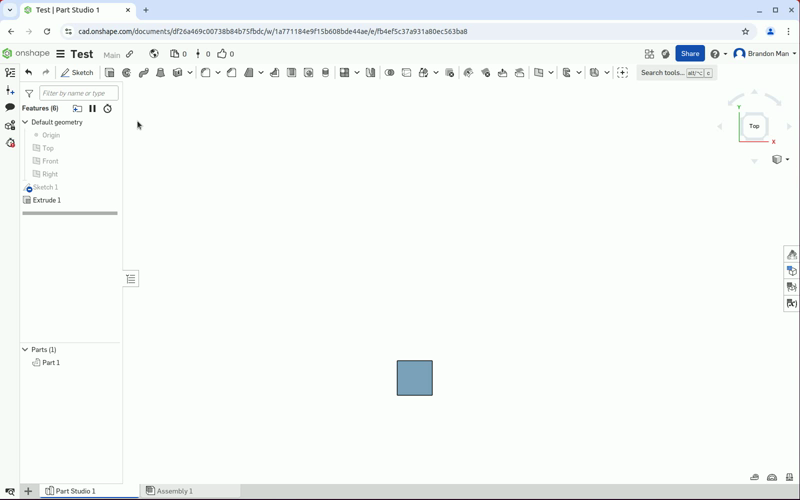
key(shift+h)
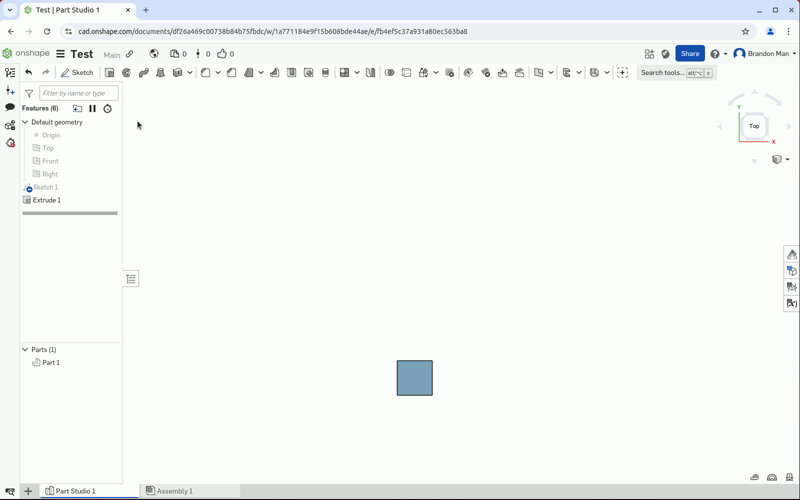
key(shift+h)
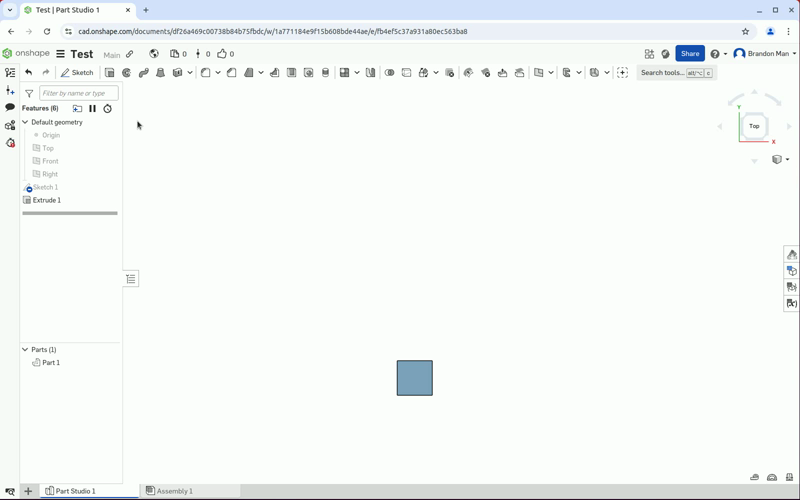
mouse_move(73, 189)
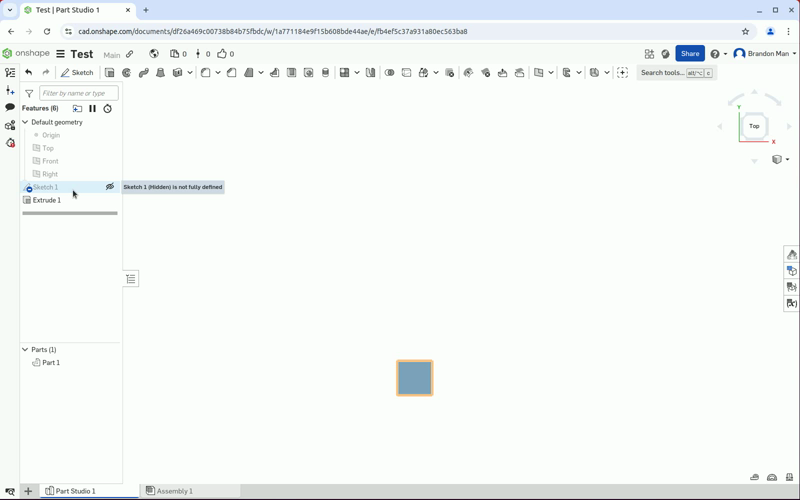
click(73, 189)
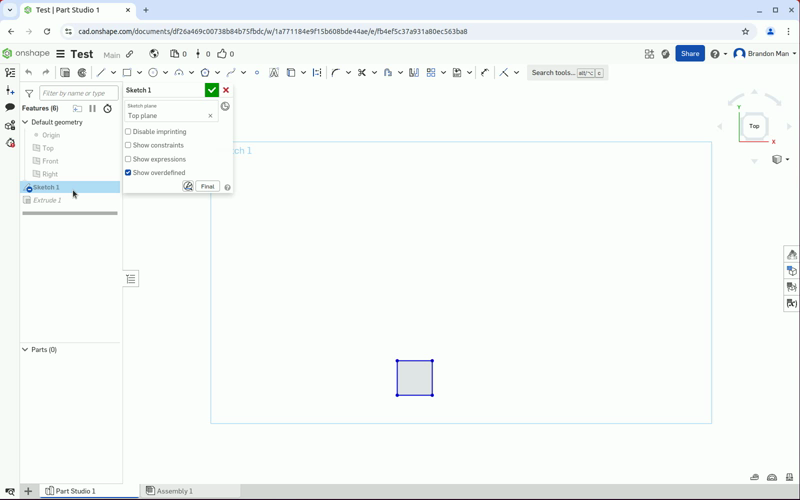
mouse_move(229, 92)
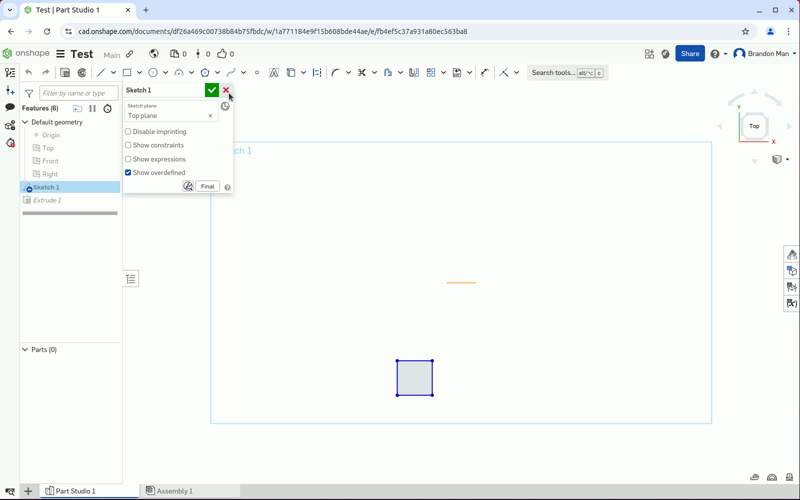
click(229, 92)
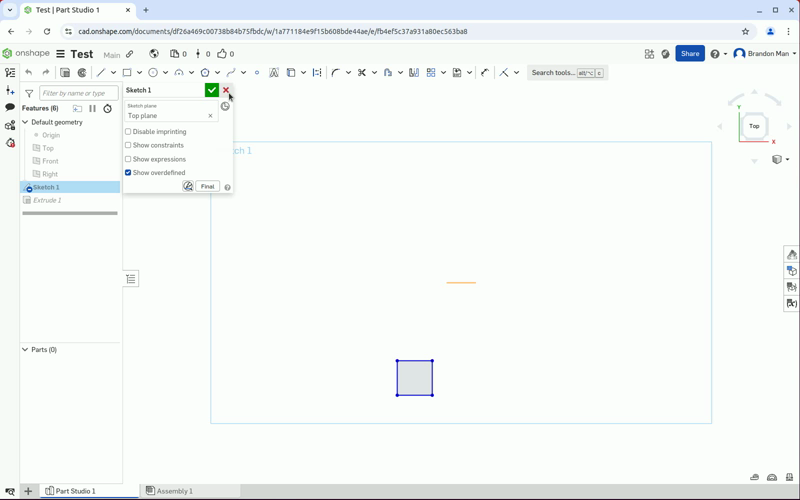
key(shift+s)
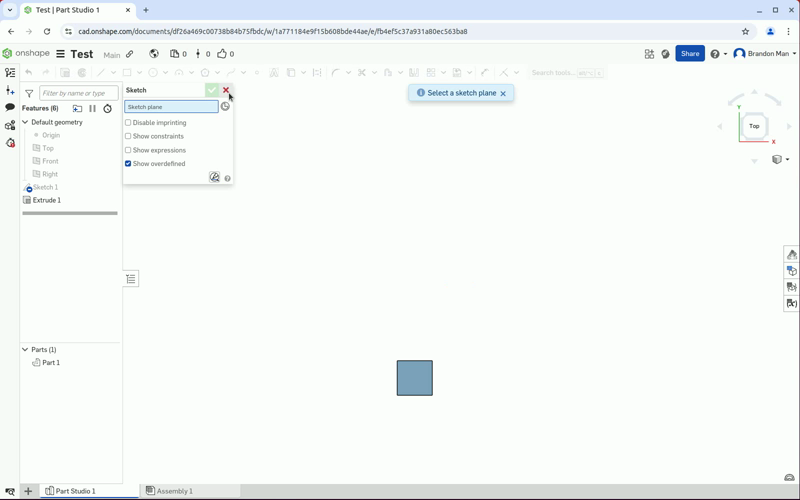
mouse_move(73, 150)
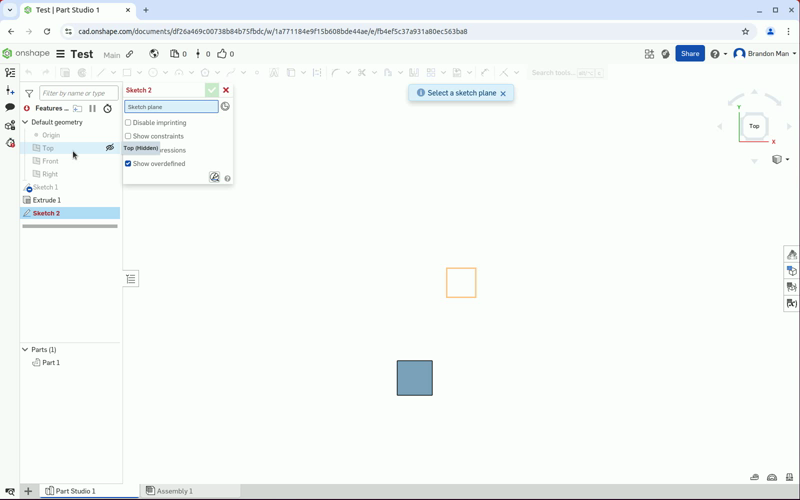
click(73, 150)
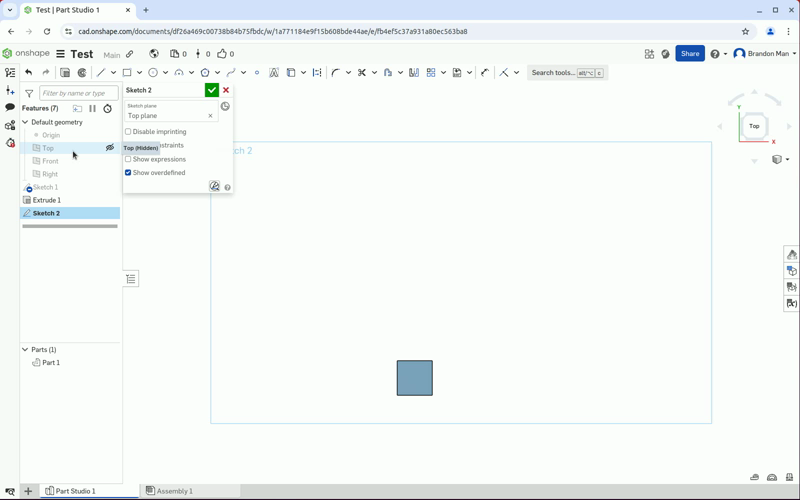
mouse_move(73, 352)
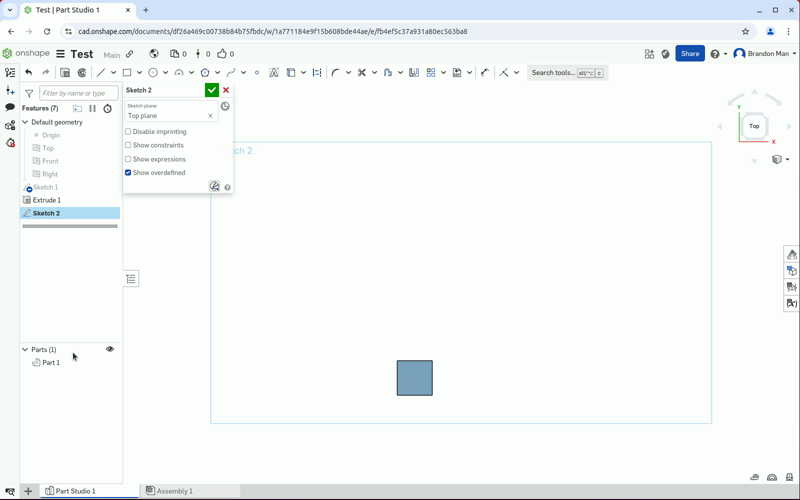
key(y)
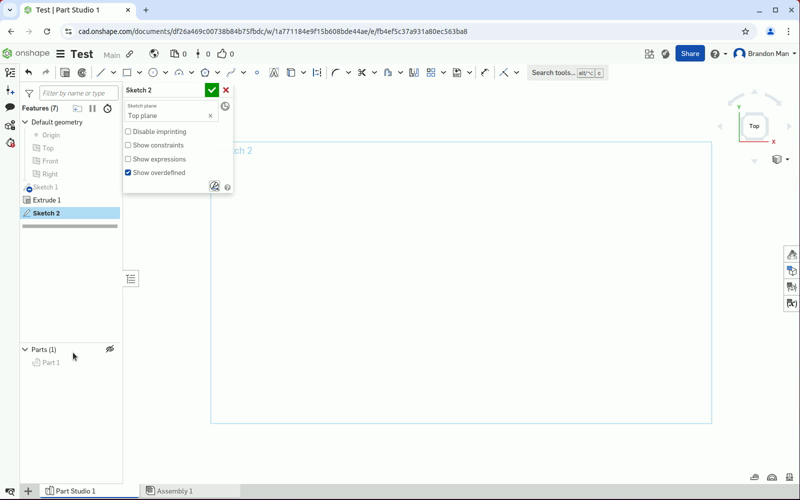
key(l)
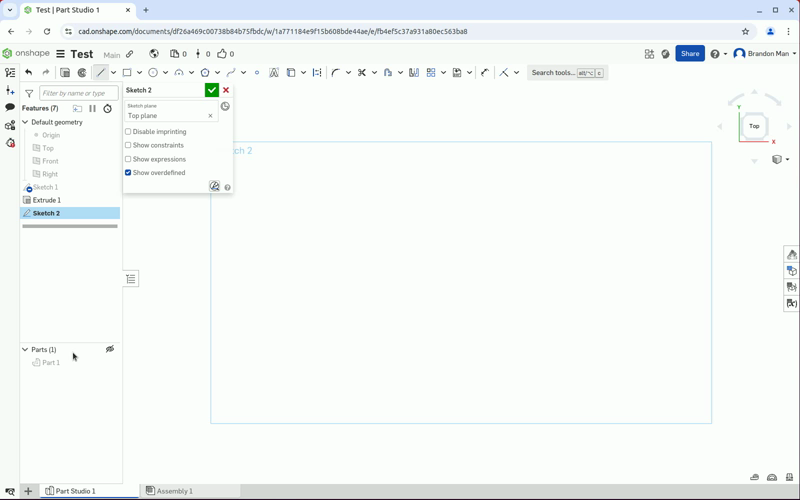
key_down(shift)
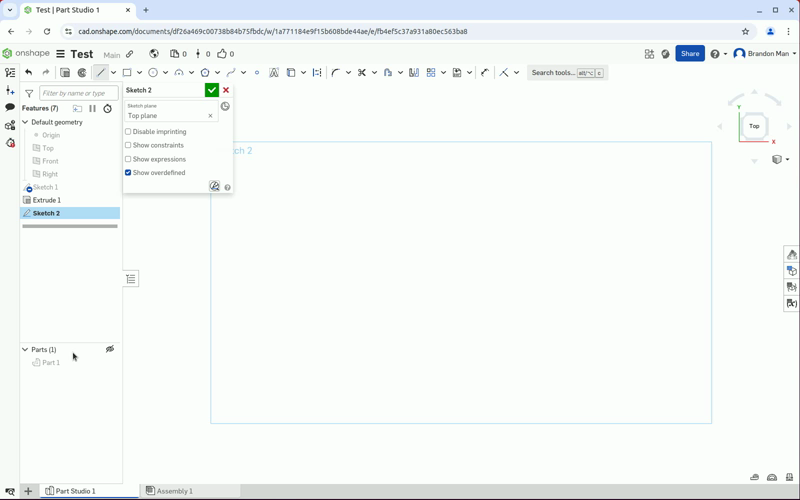
mouse_move(397, 395)
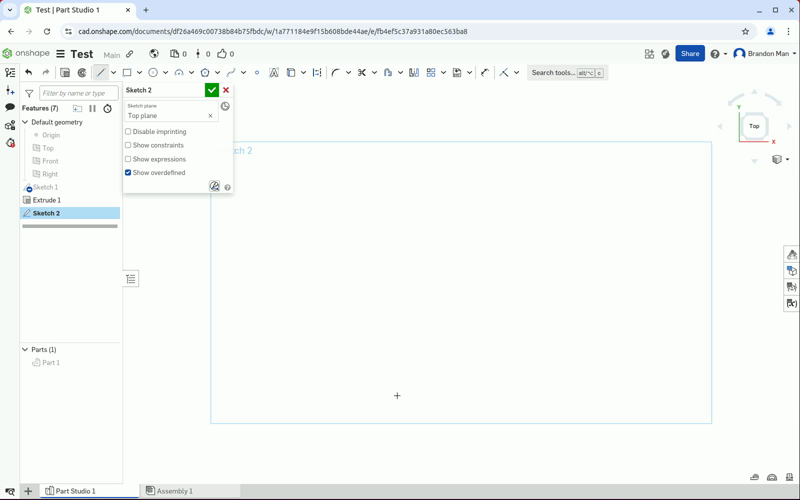
click(397, 395)
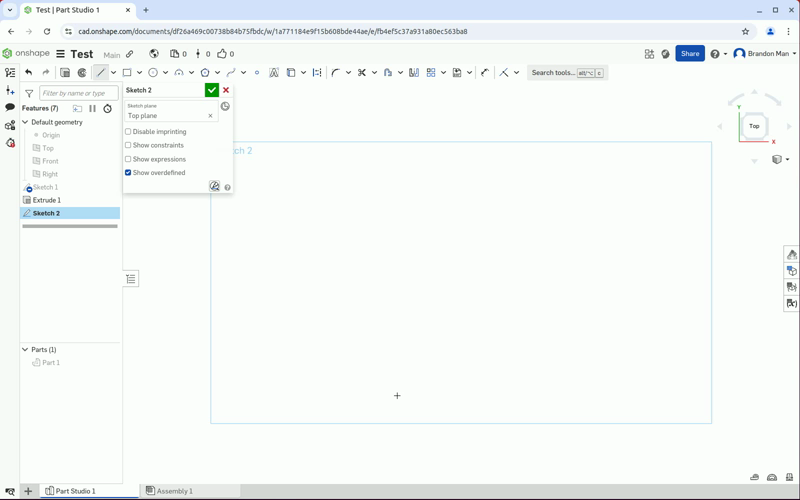
key_up(shift)
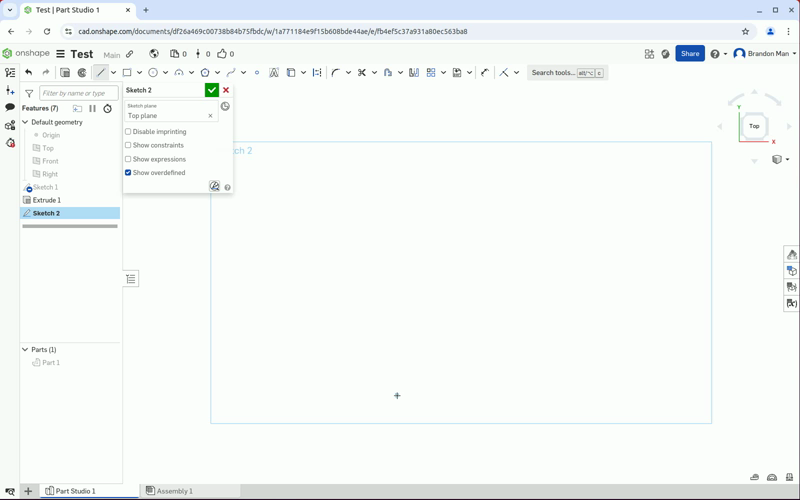
key_down(shift)
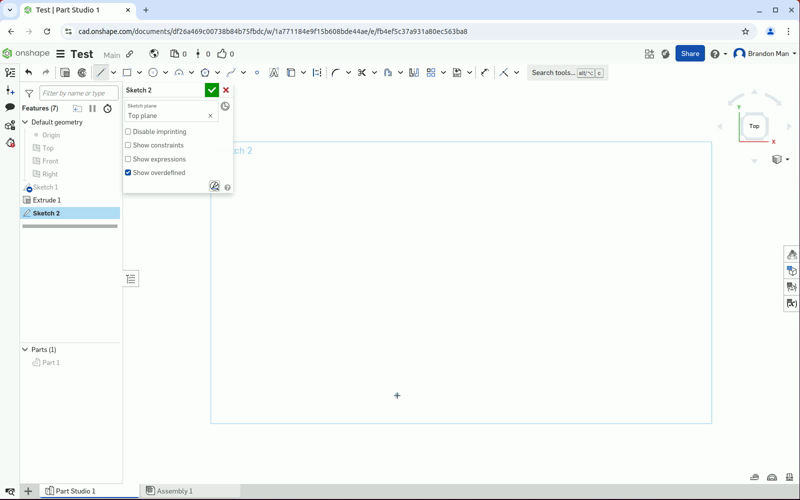
mouse_move(427, 395)
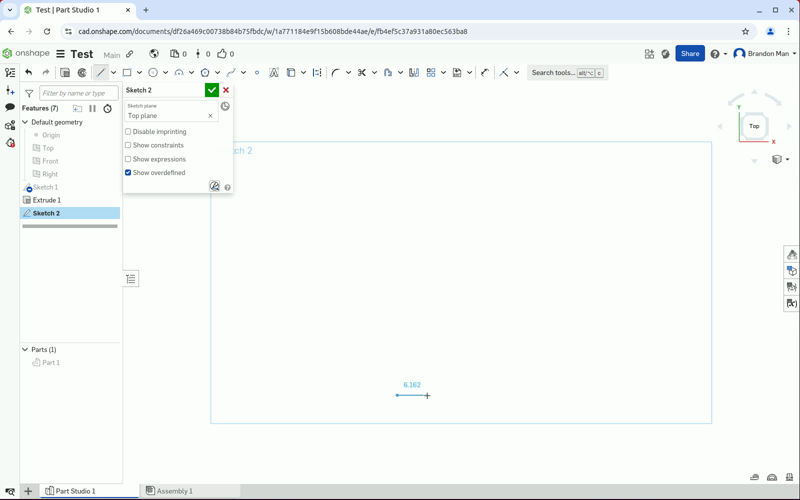
mouse_move(432, 395)
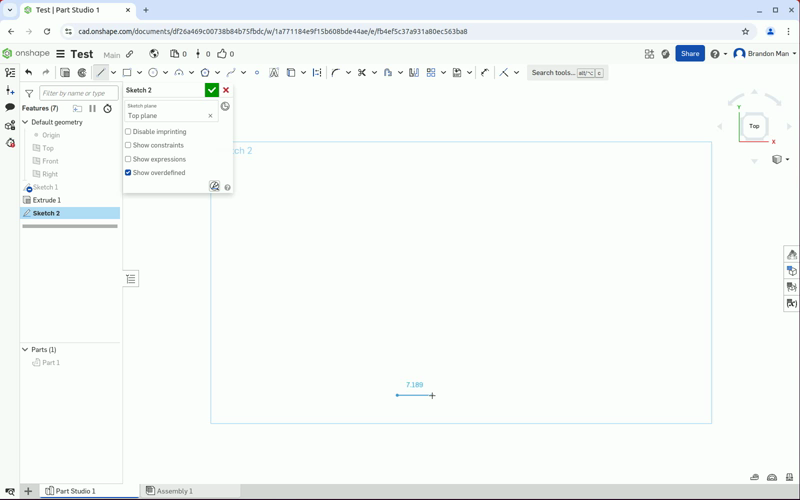
click(432, 395)
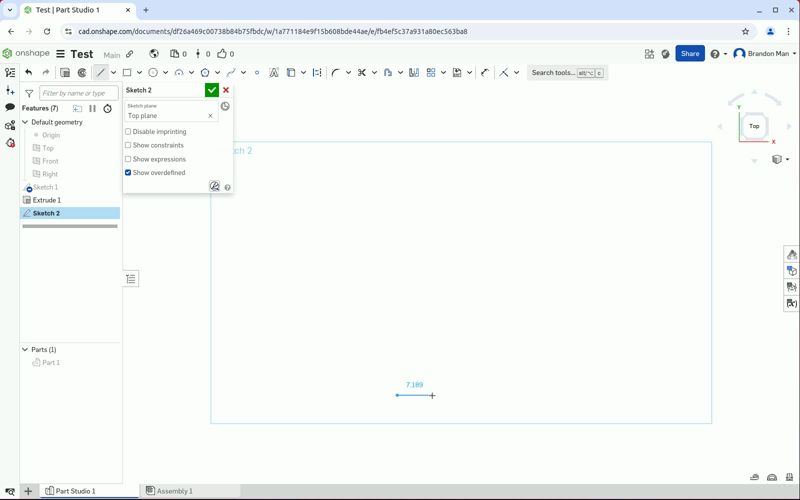
key_up(shift)
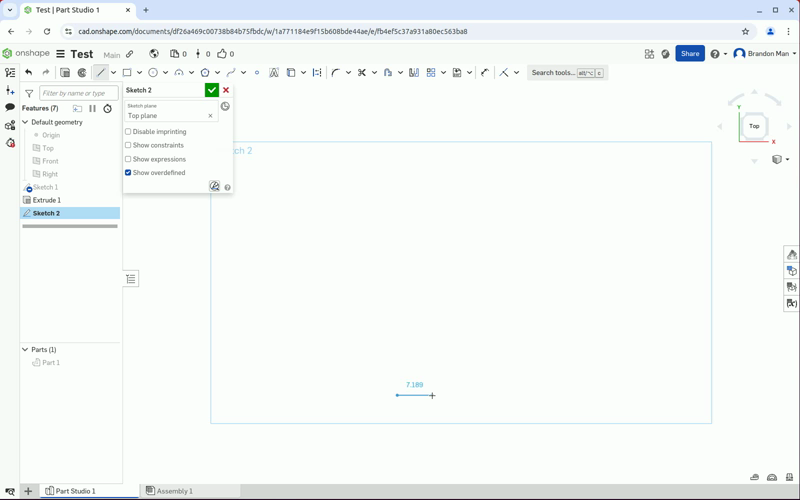
key_down(shift)
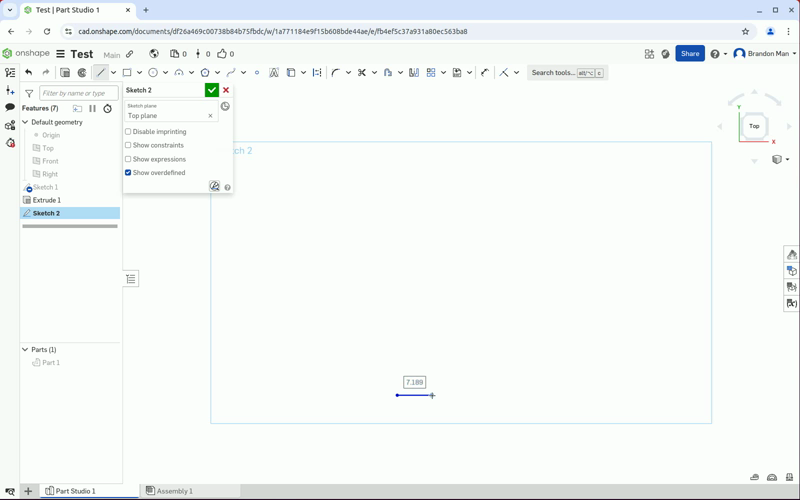
mouse_move(462, 395)
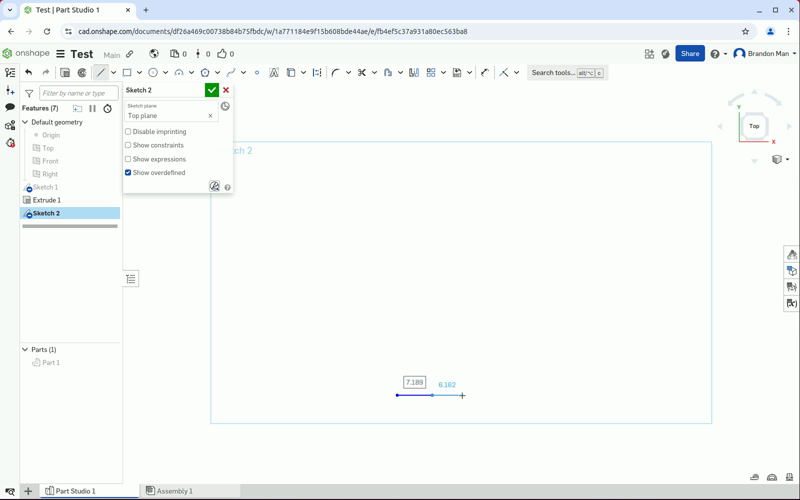
mouse_move(432, 360)
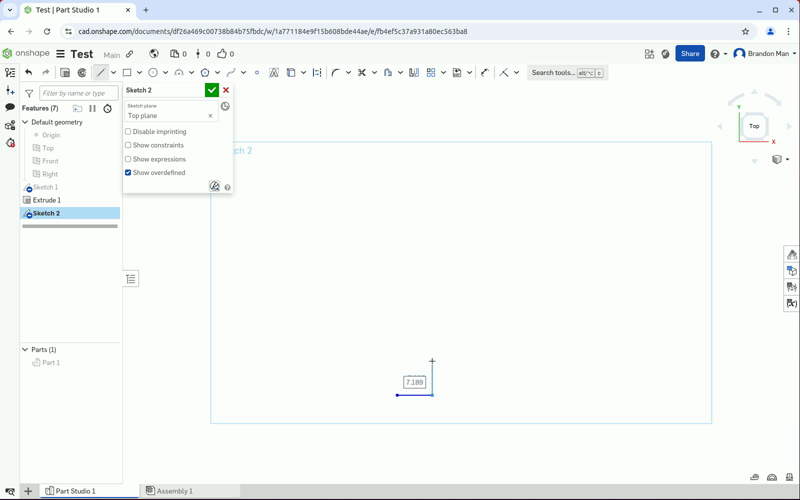
click(432, 360)
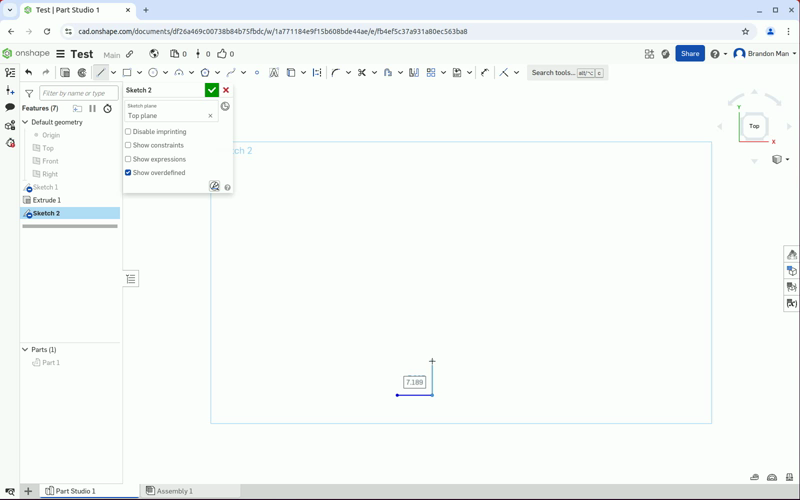
key_up(shift)
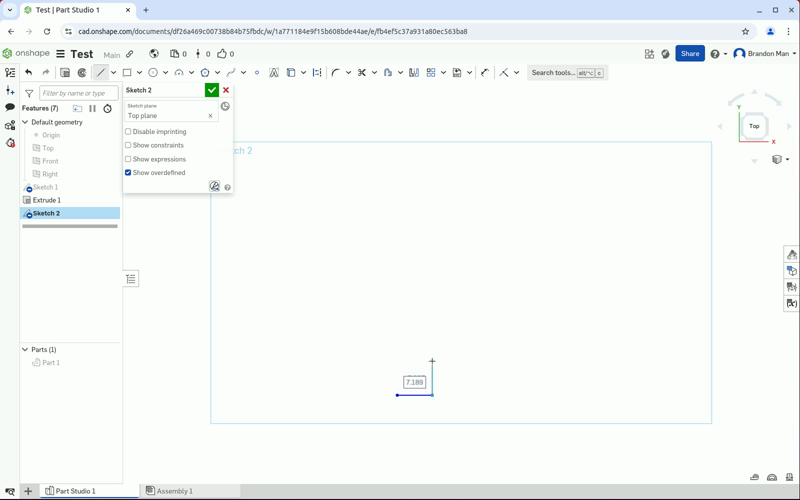
key_down(shift)
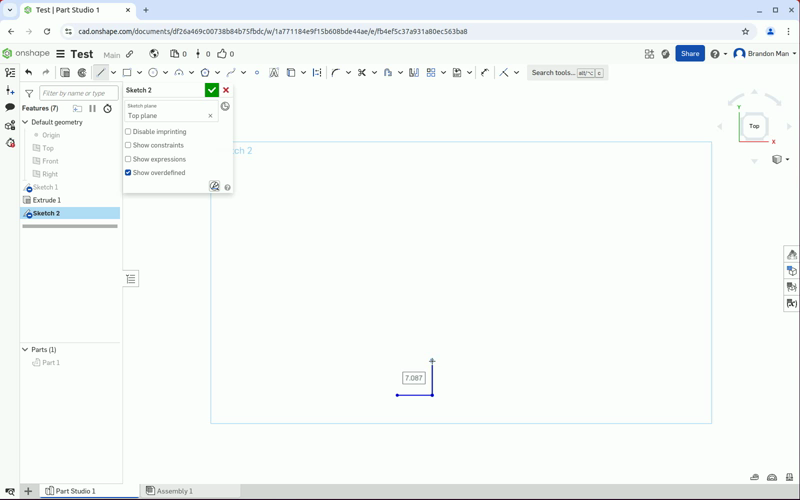
mouse_move(462, 360)
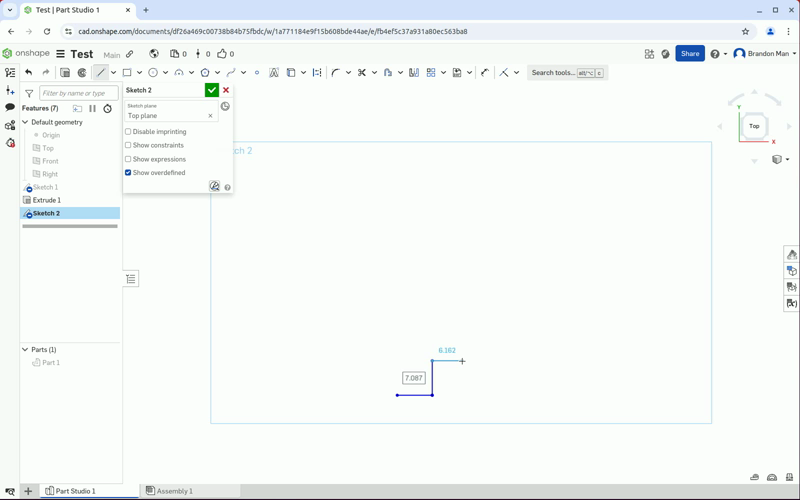
mouse_move(397, 360)
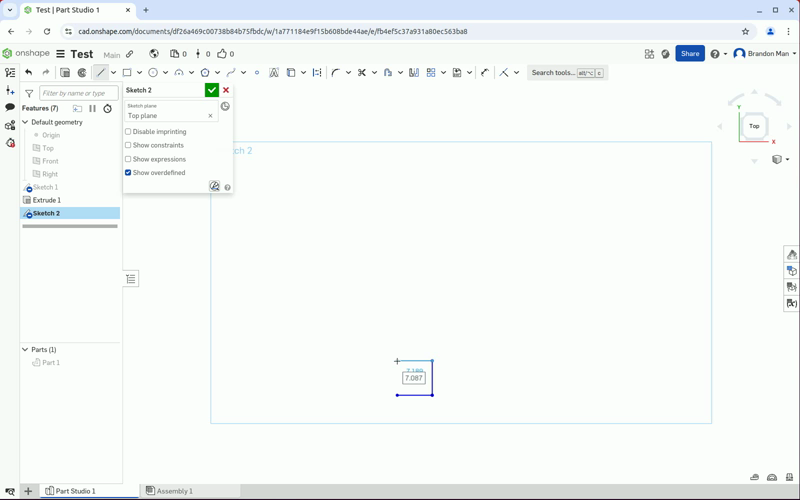
click(397, 360)
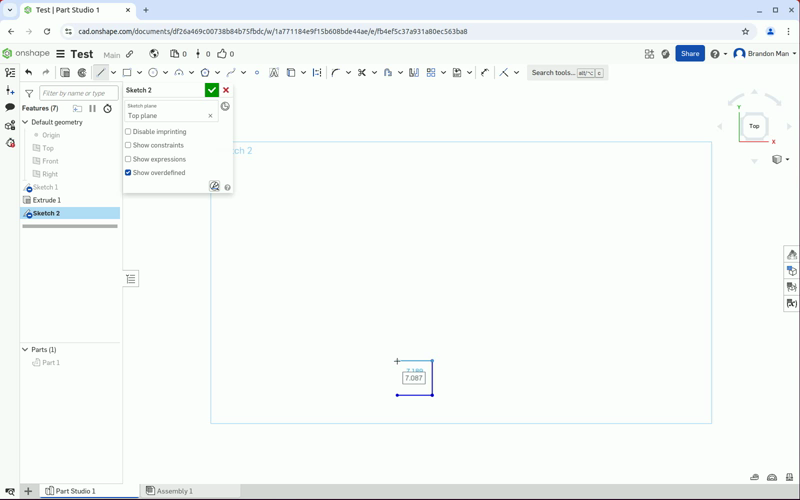
key_up(shift)
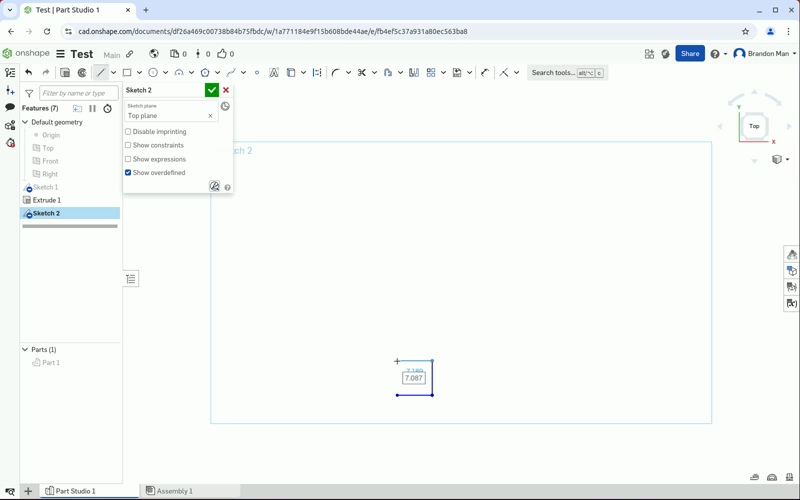
mouse_move(427, 360)
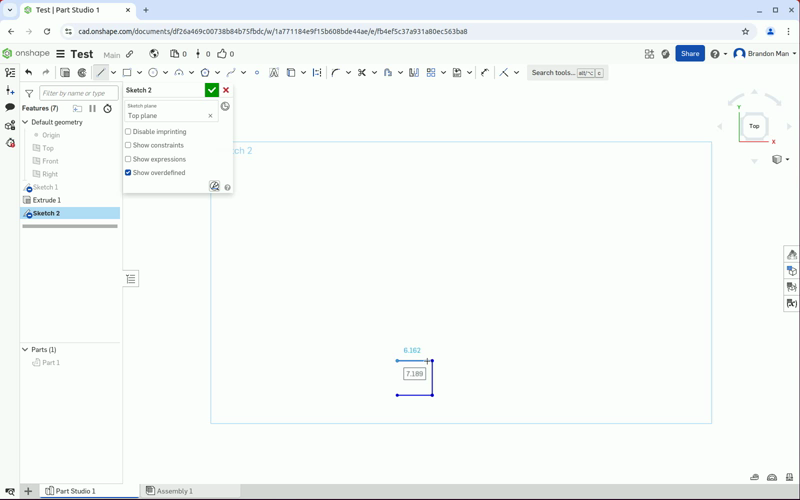
key_down(shift)
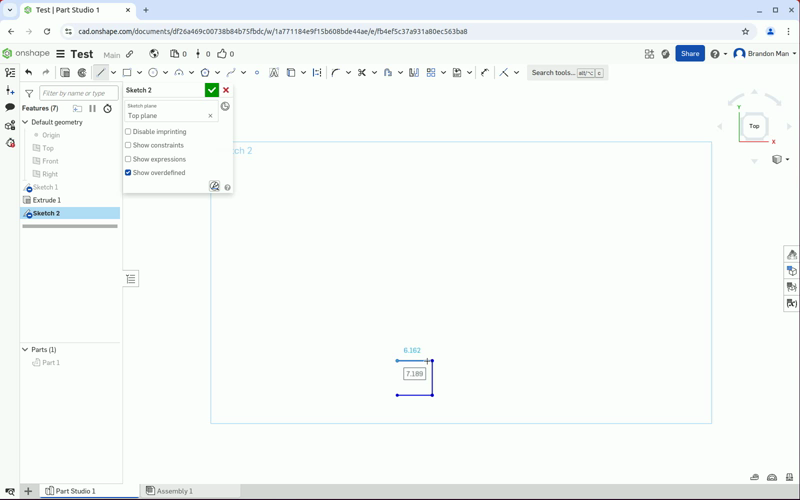
mouse_move(397, 395)
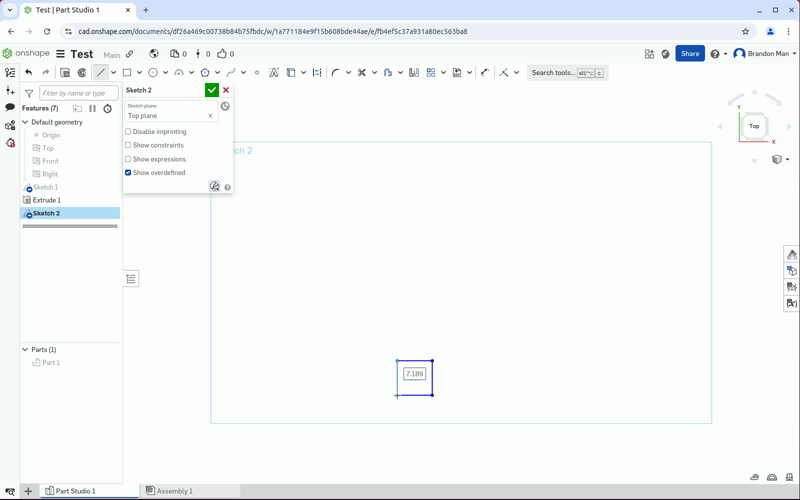
key_up(shift)
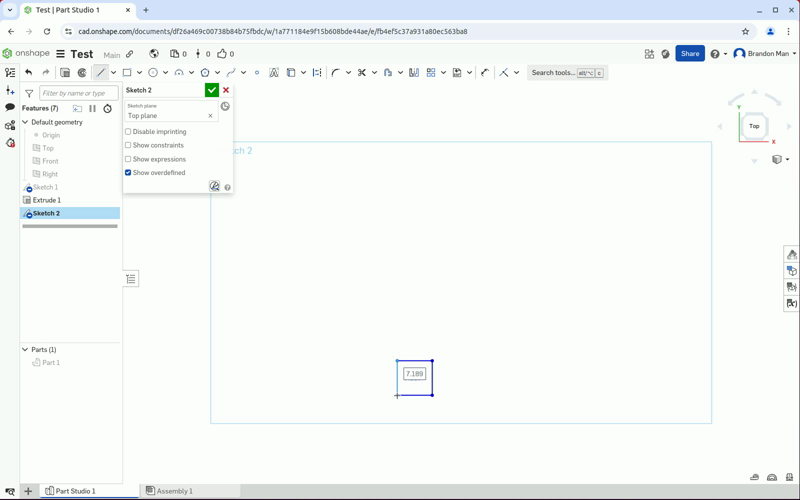
click(397, 395)
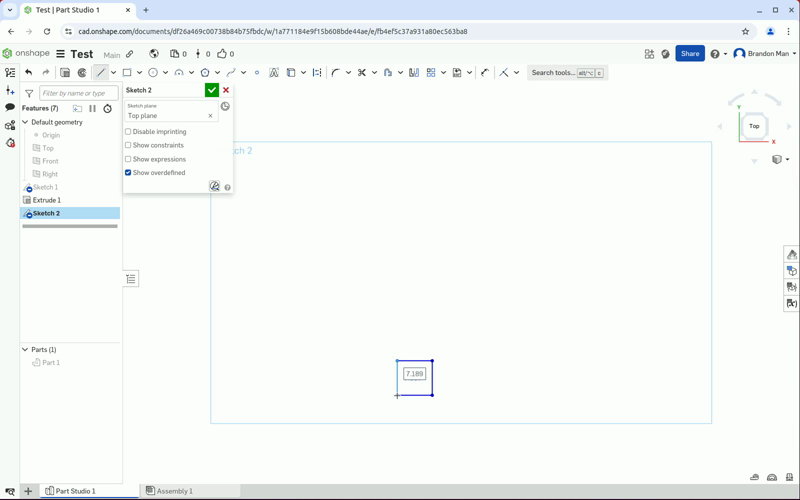
key(esc)
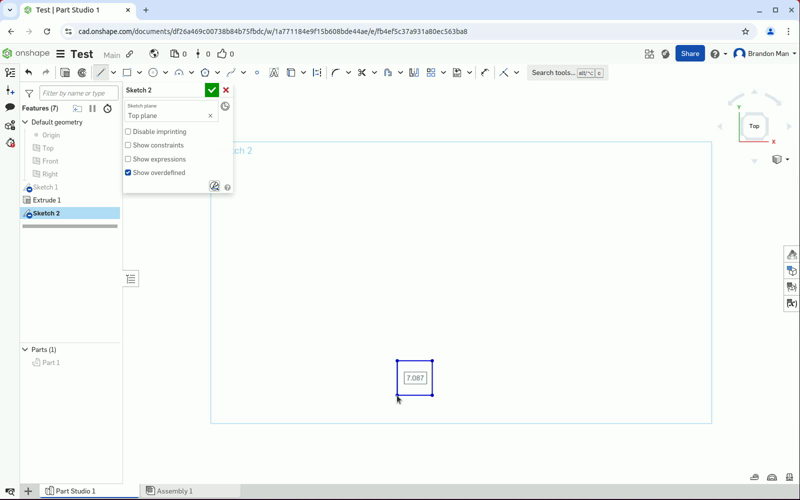
mouse_move(421, 361)
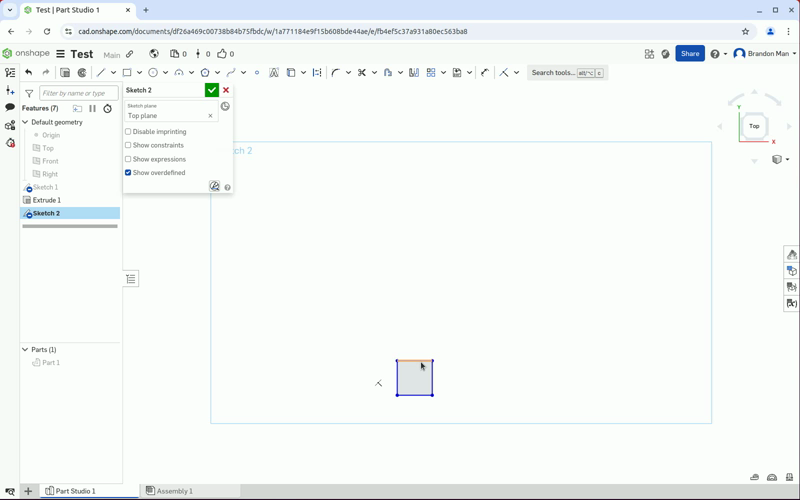
scroll(6)
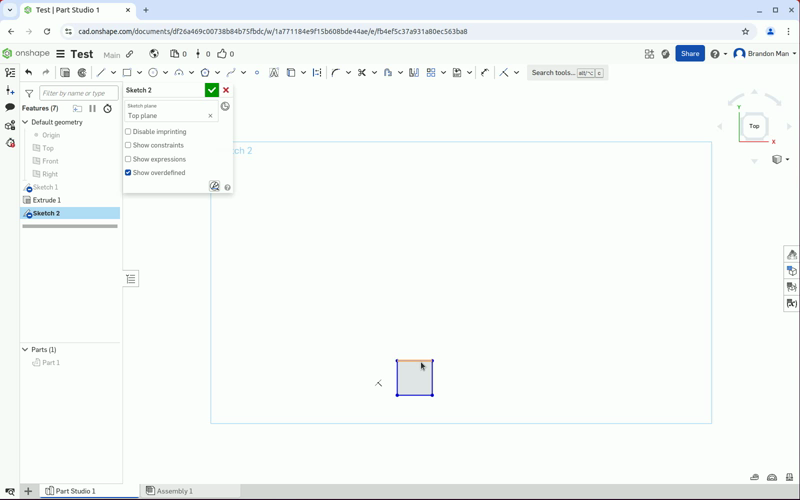
scroll(6)
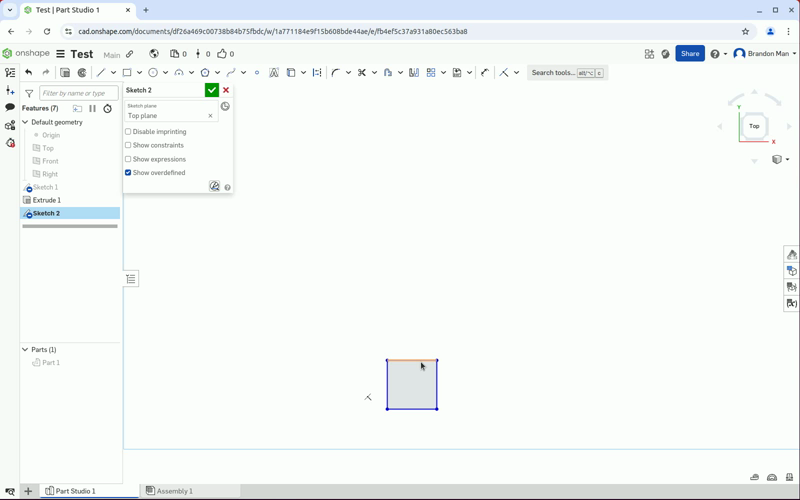
scroll(6)
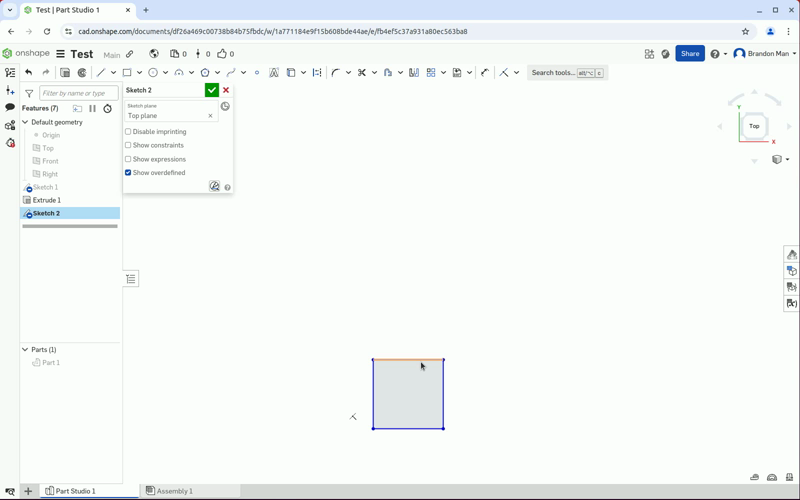
scroll(6)
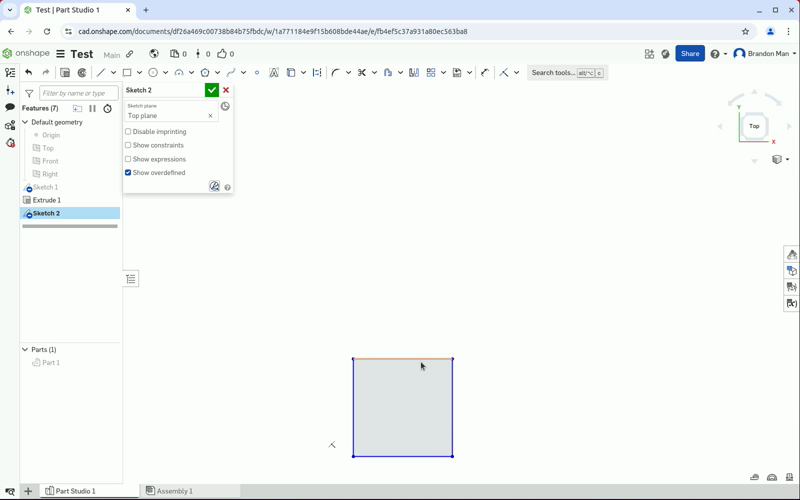
scroll(6)
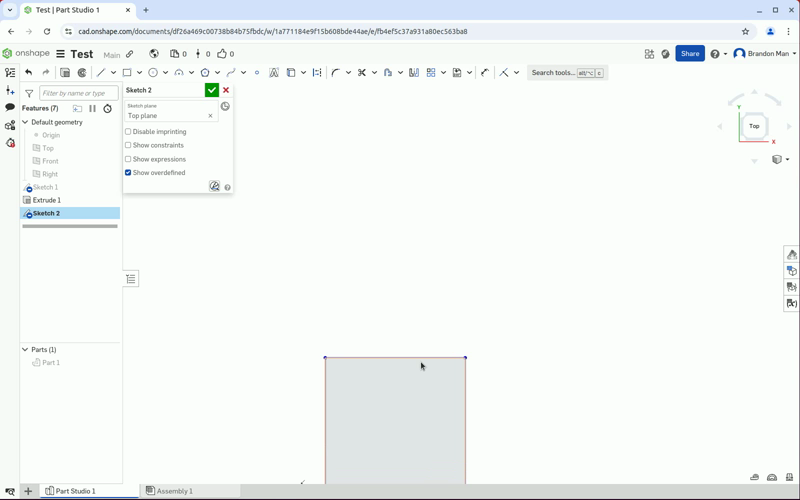
scroll(6)
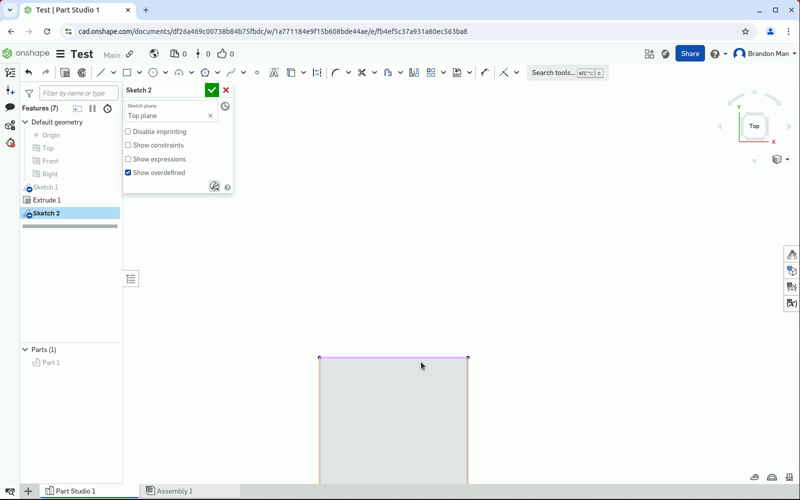
scroll(6)
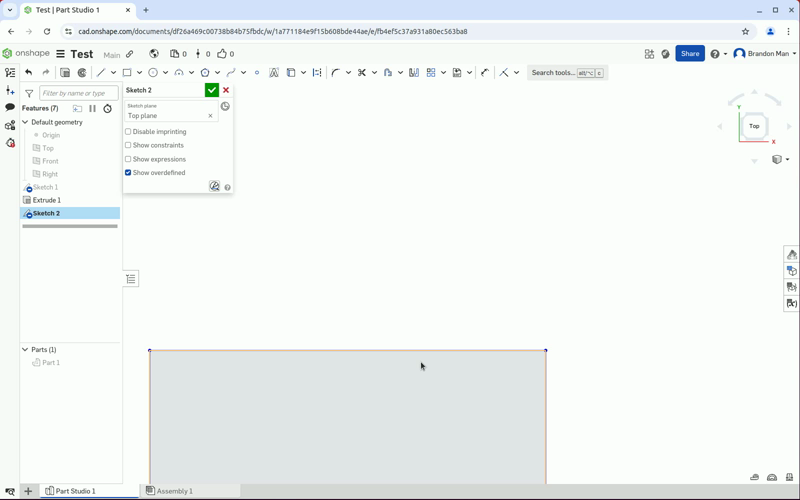
click(421, 361)
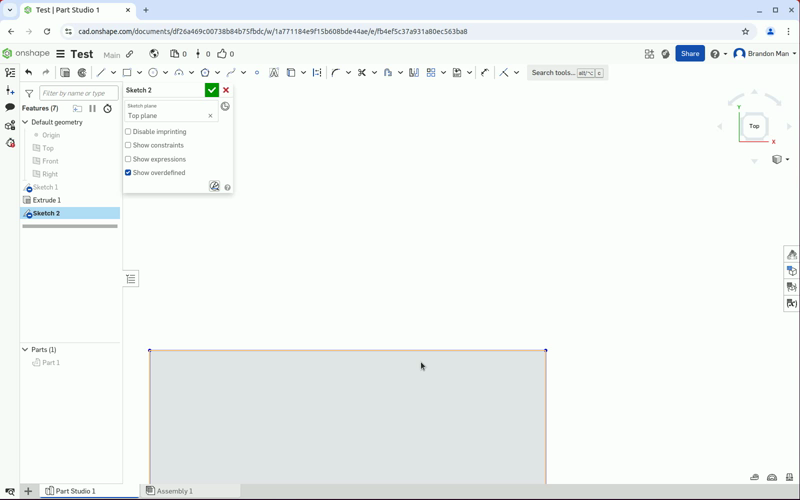
scroll(-6)
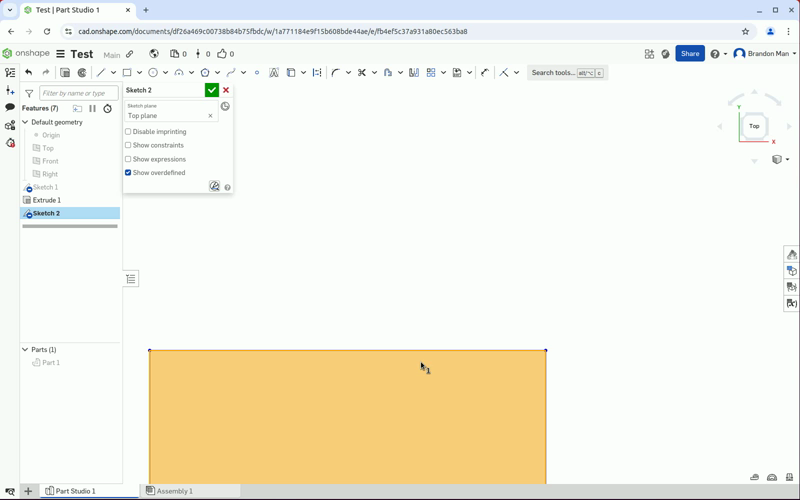
scroll(-6)
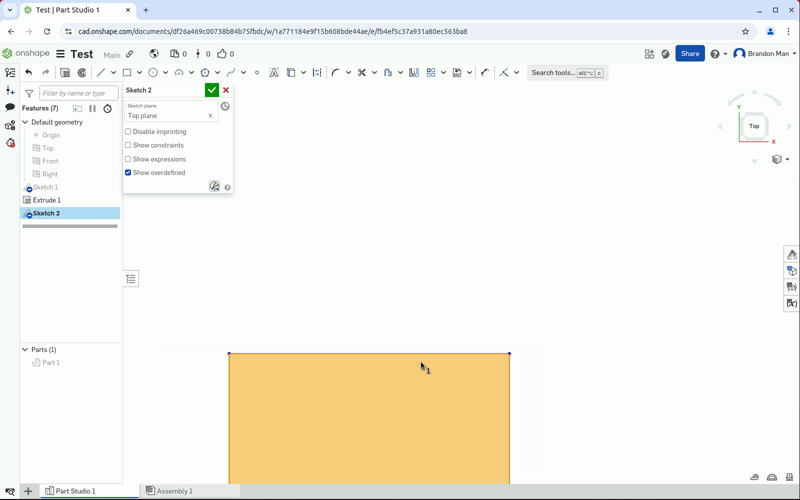
scroll(-6)
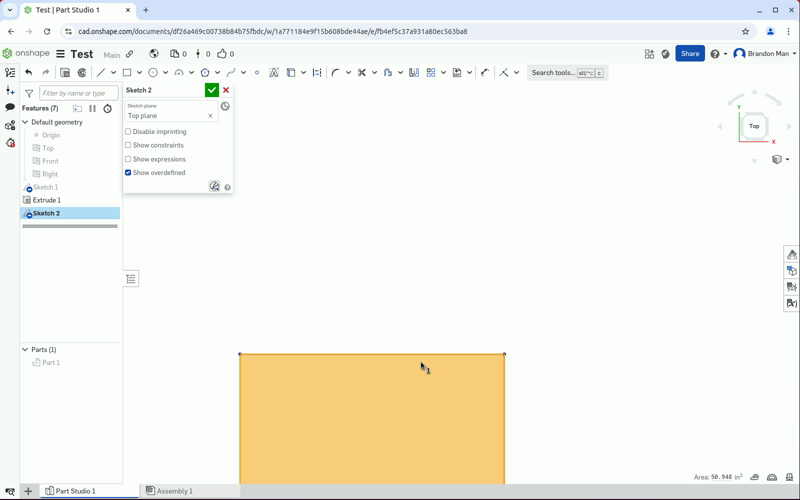
scroll(-6)
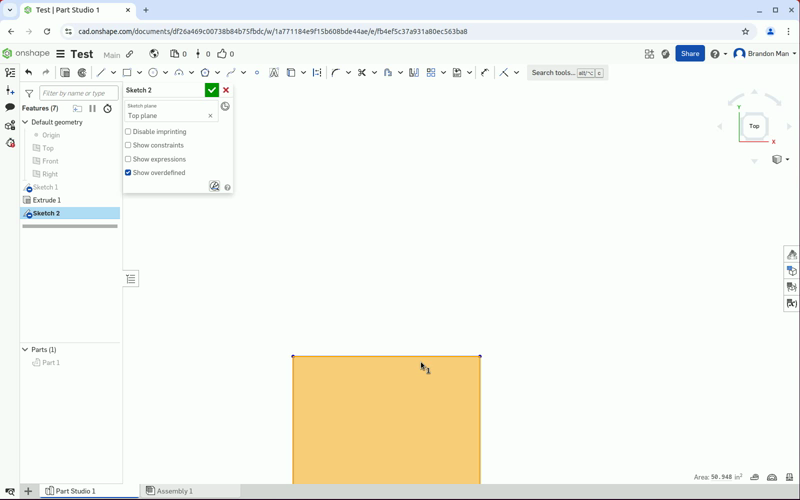
scroll(-6)
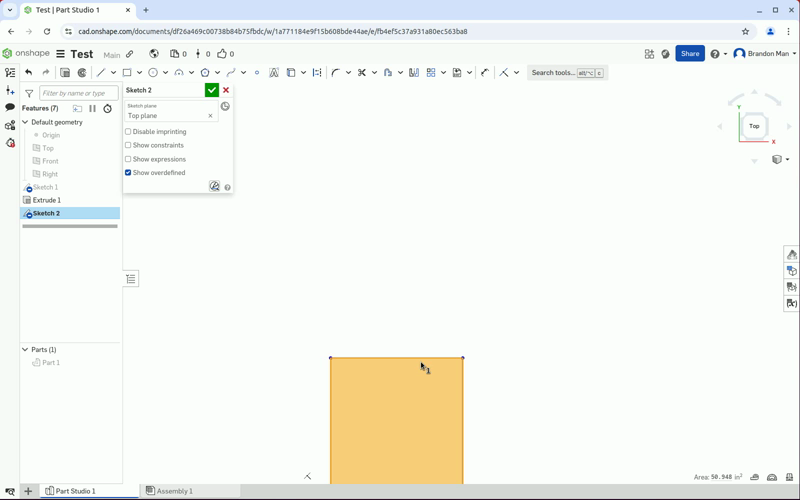
scroll(-6)
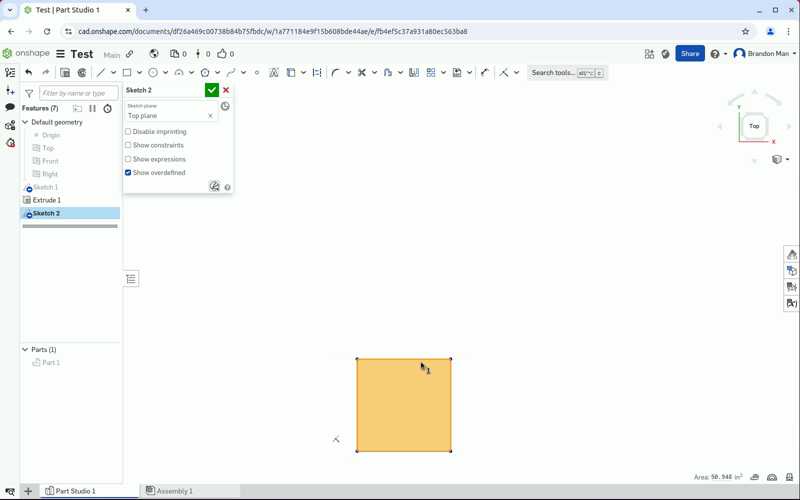
scroll(-6)
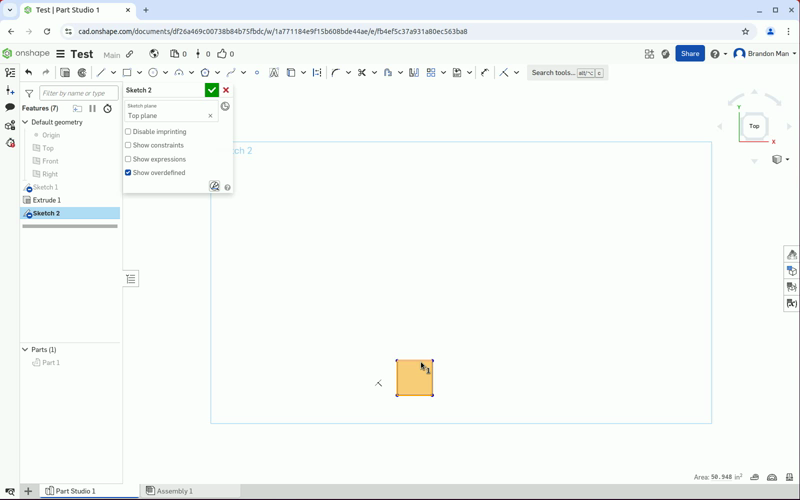
mouse_move(73, 352)
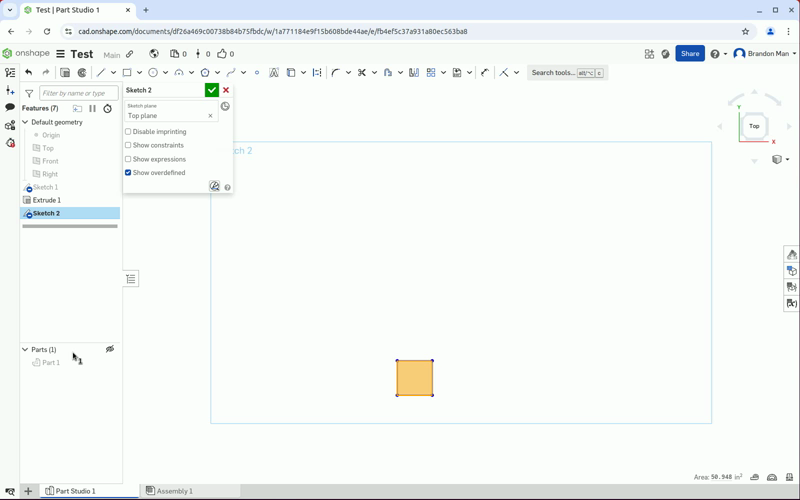
key(shift+y)
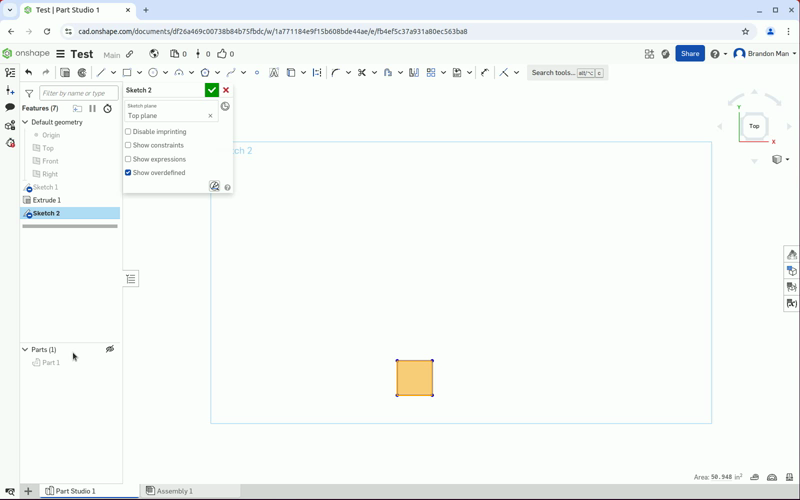
key(shift+e)
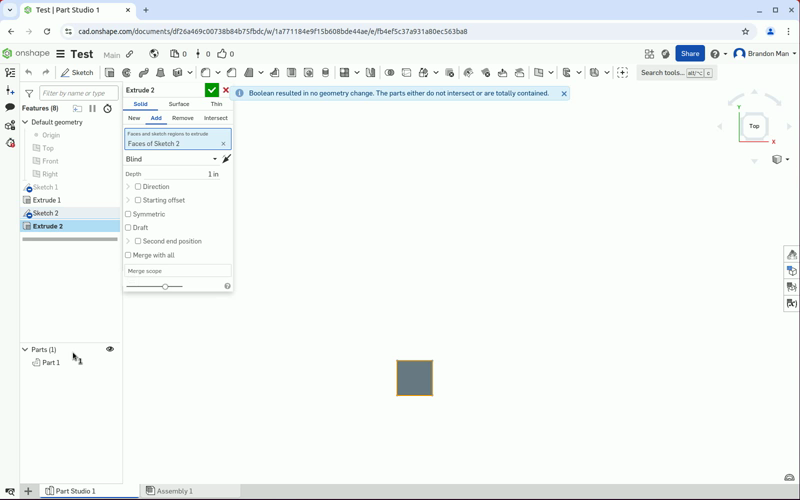
mouse_move(143, 106)
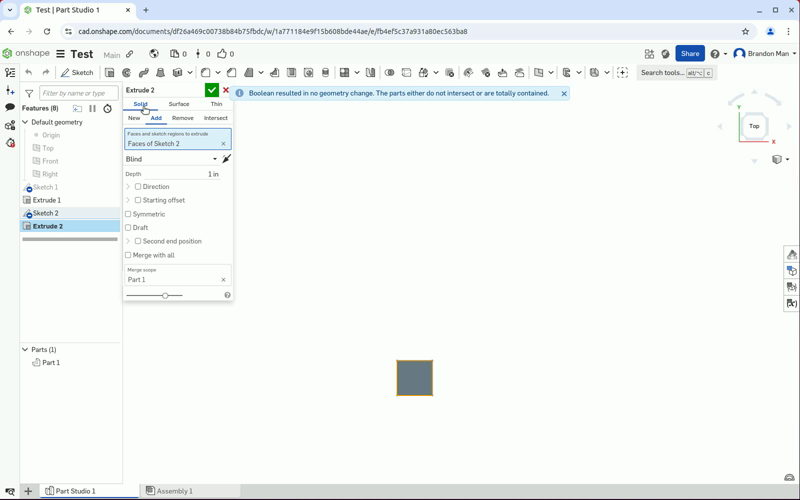
click(143, 106)
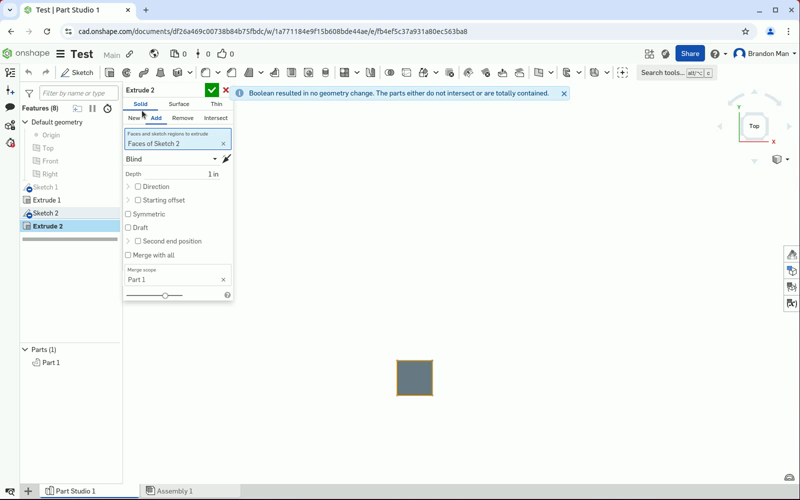
mouse_move(137, 120)
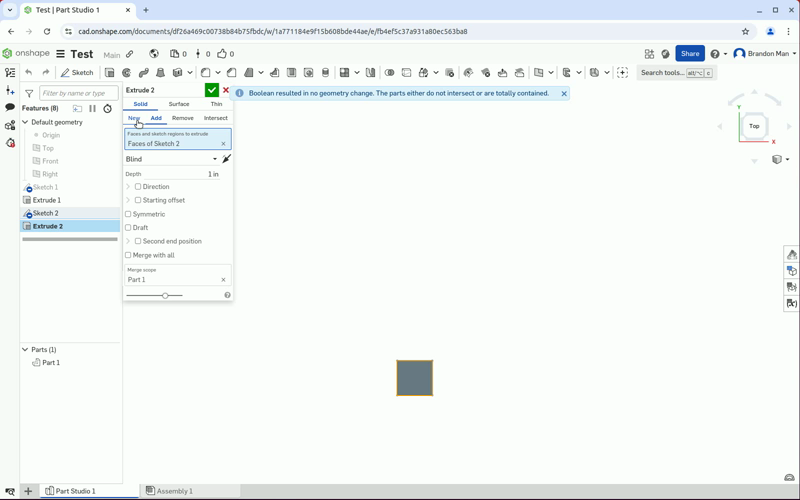
click(137, 120)
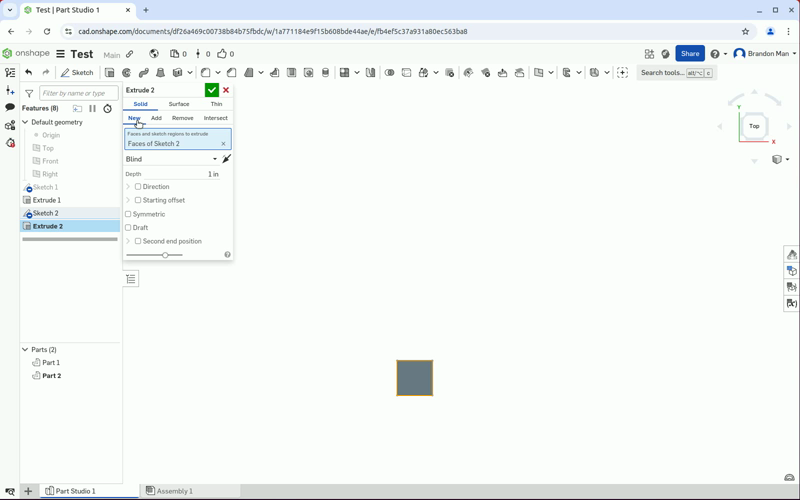
key(tab, 4)
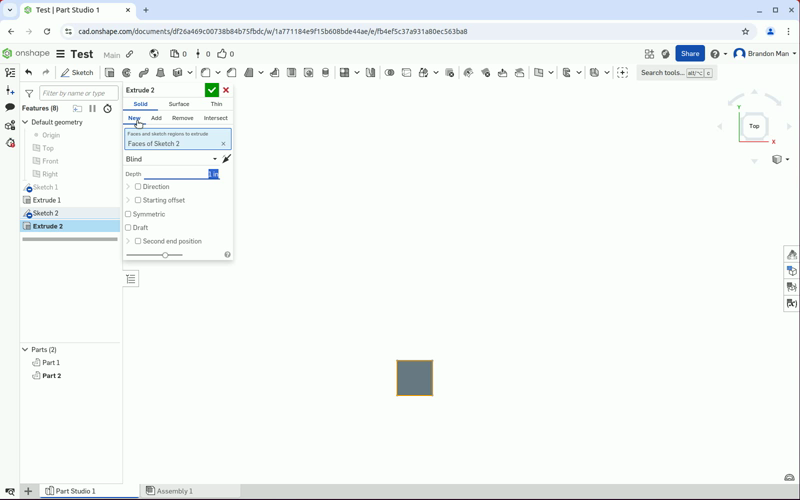
text(1.685)
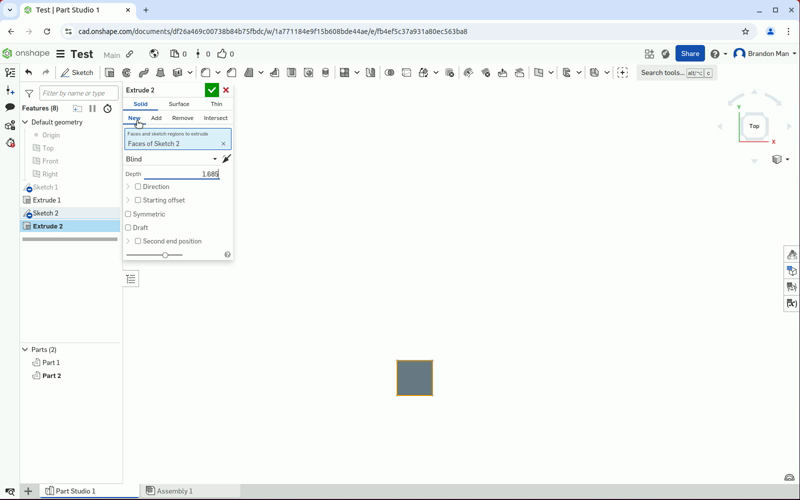
key(enter)
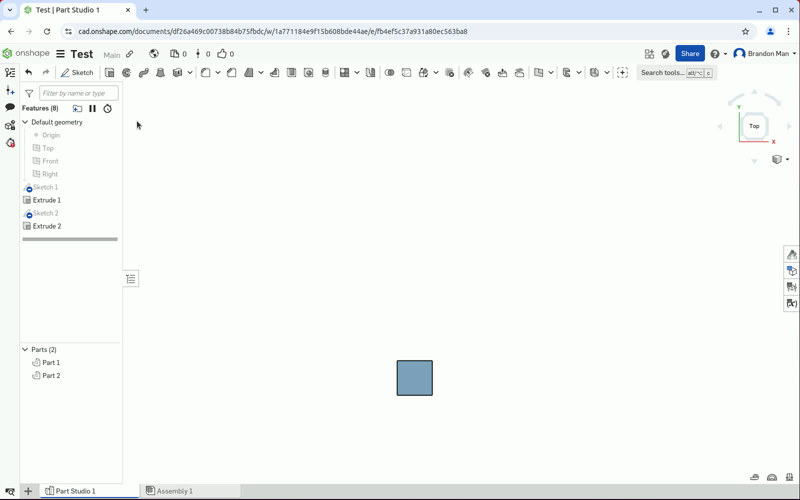
key(shift+h)
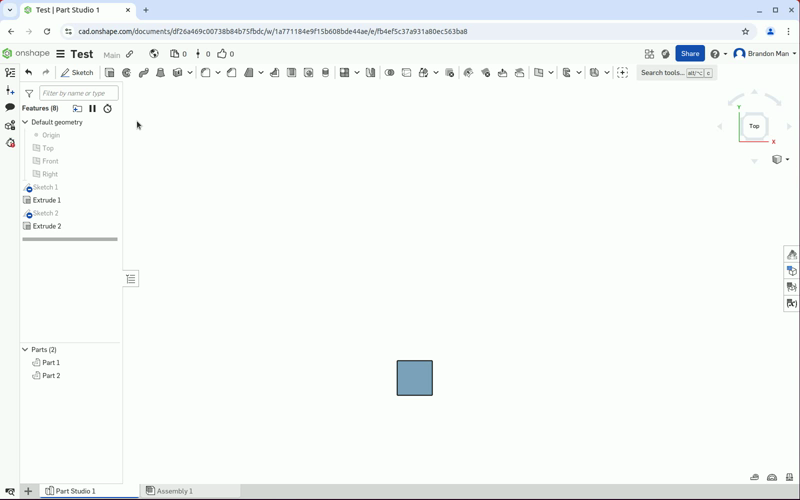
key(shift+h)
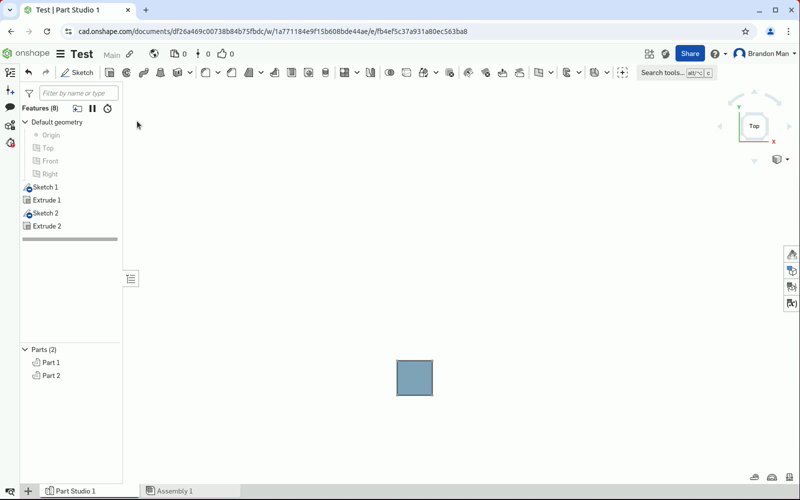
key(shift+7)
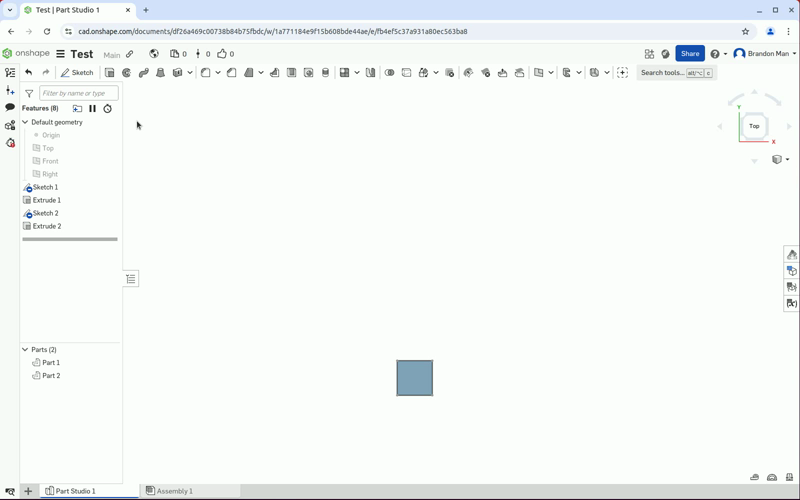
key(up, 3)
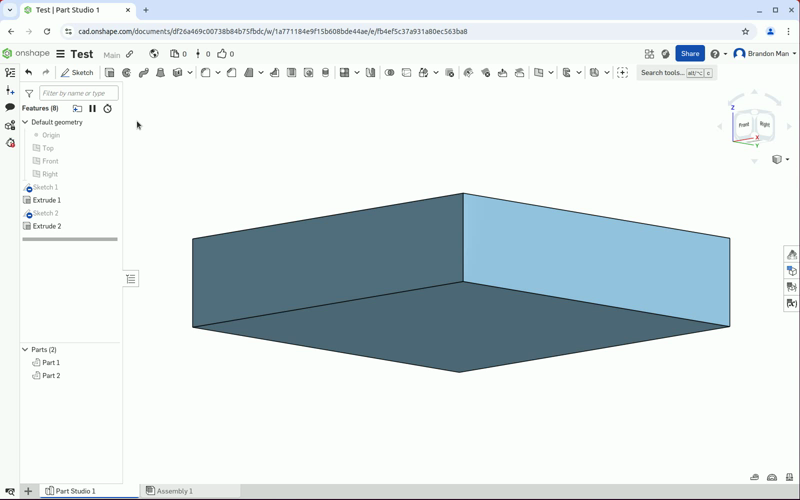
key(left, 3)
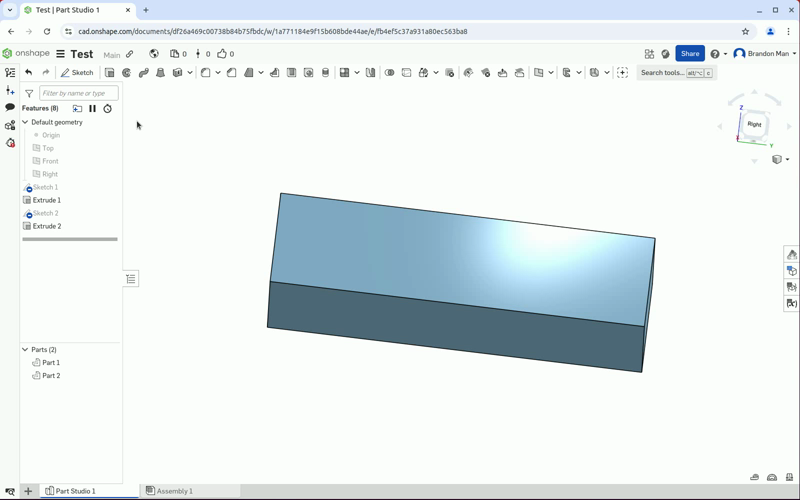
key(right, 3)
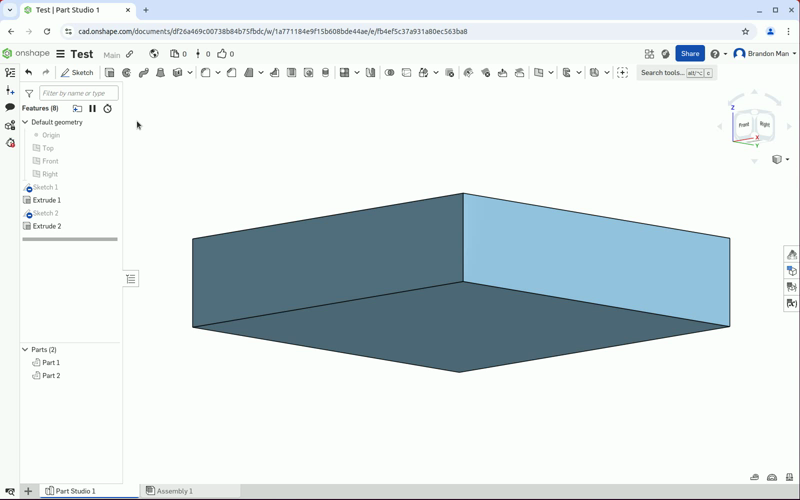
key(down, 3)
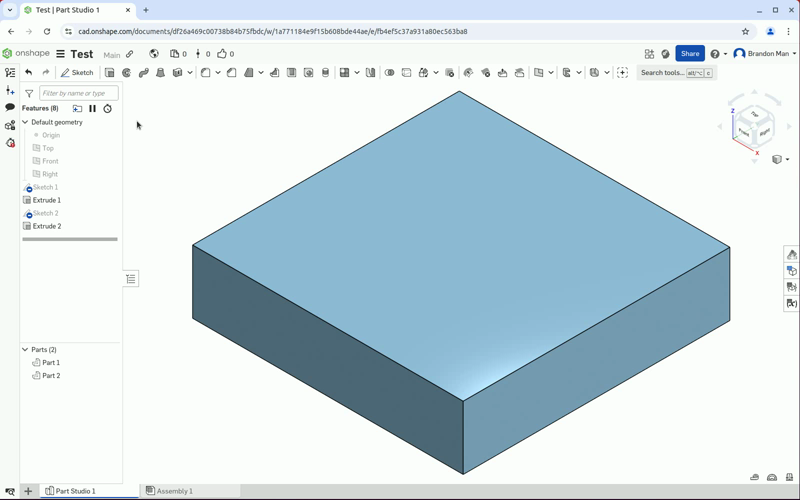
mouse_move(73, 189)
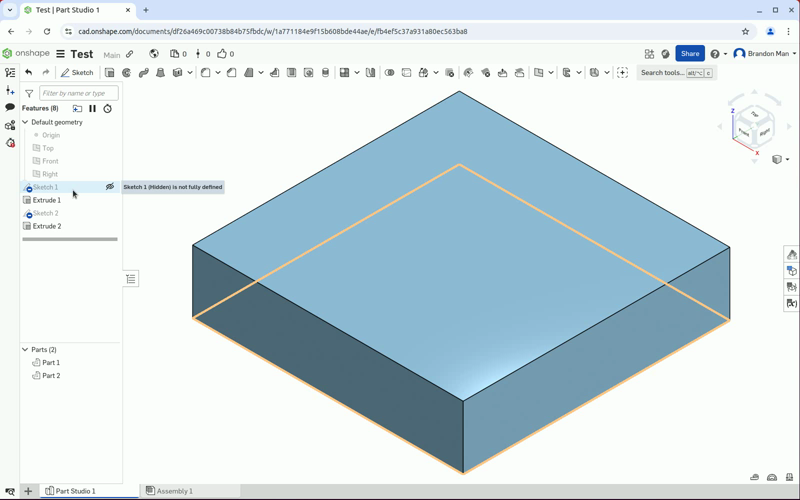
click(73, 189)